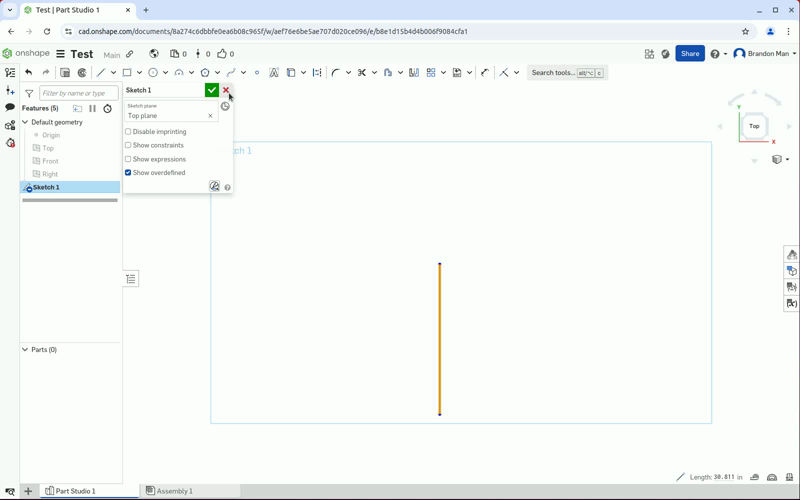
key(shift+h)
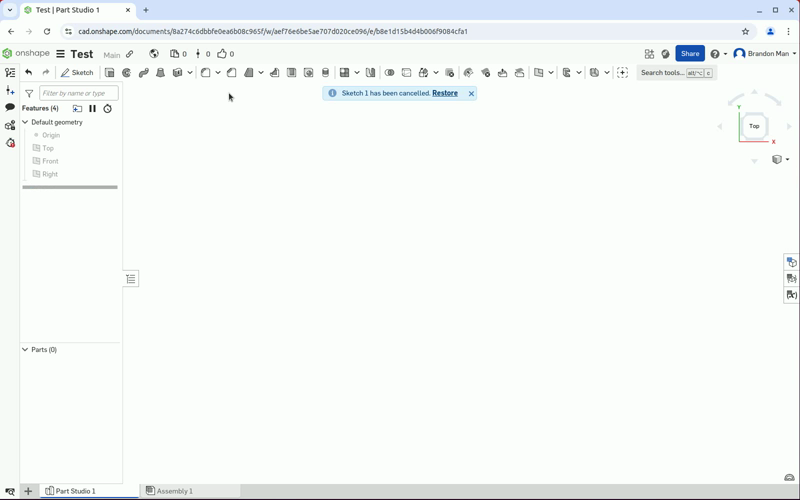
mouse_move(73, 352)
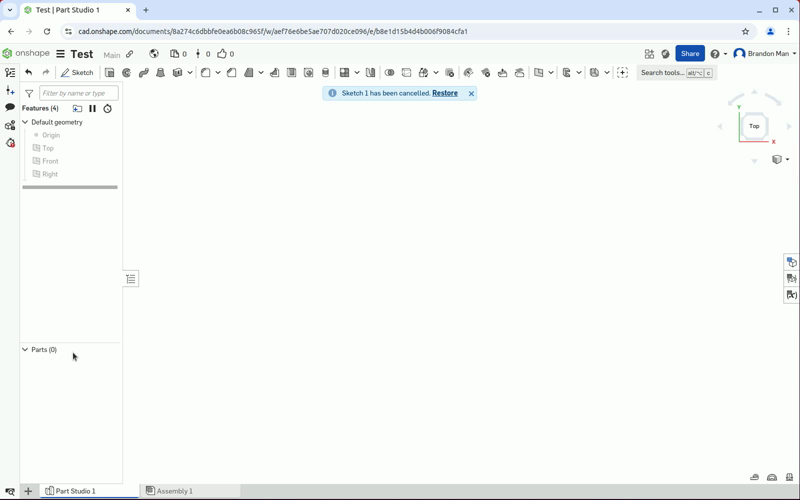
key(y)
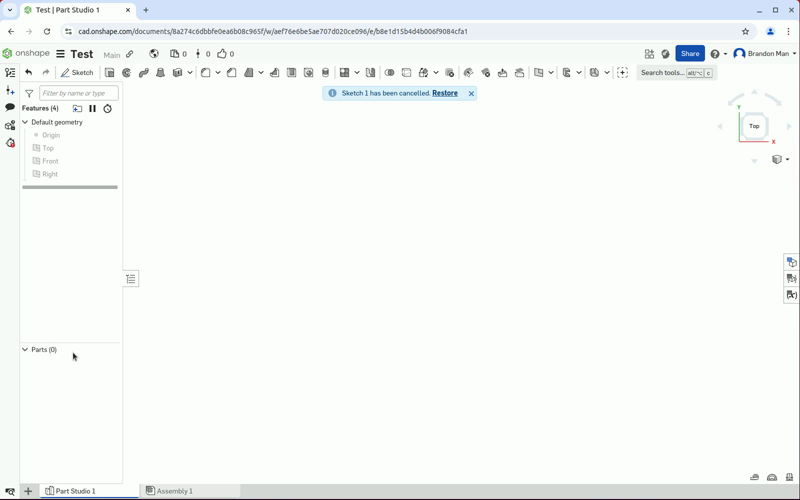
key(shift+p)
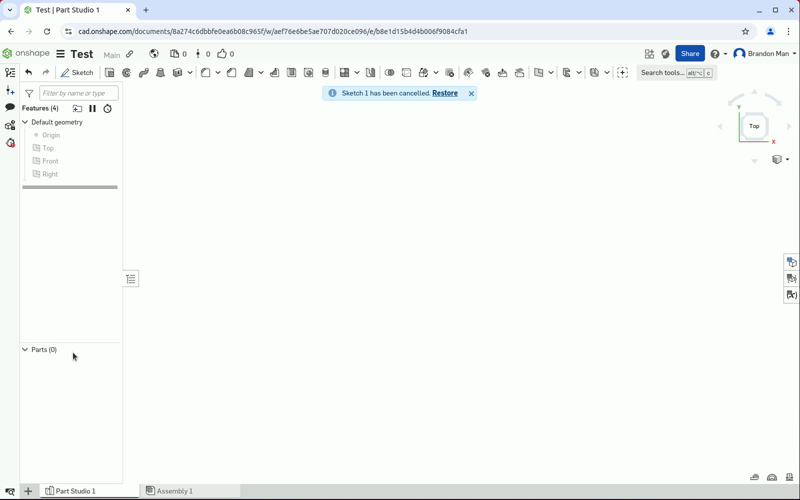
key(space)
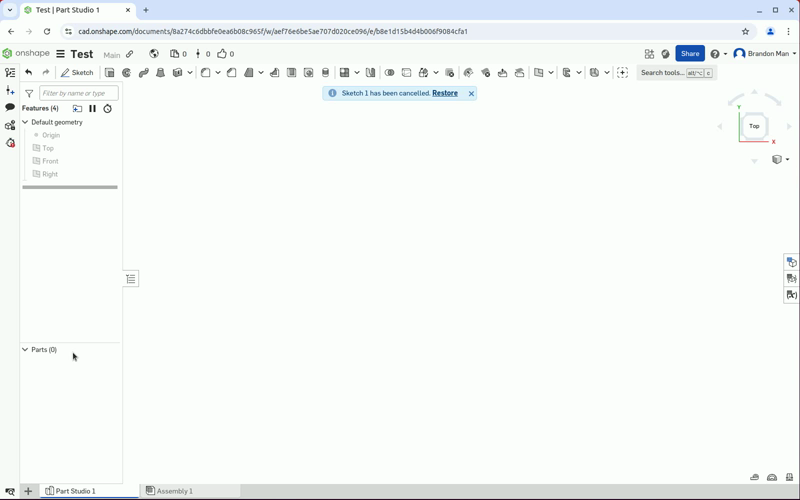
key_down(shift)
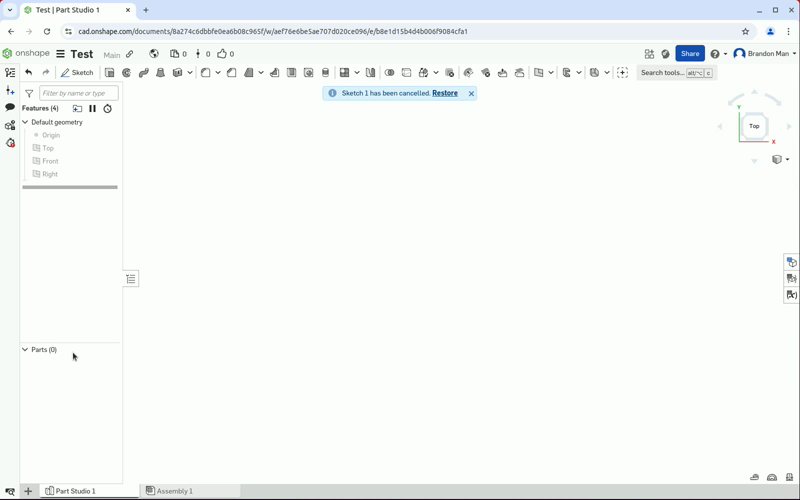
key(up)
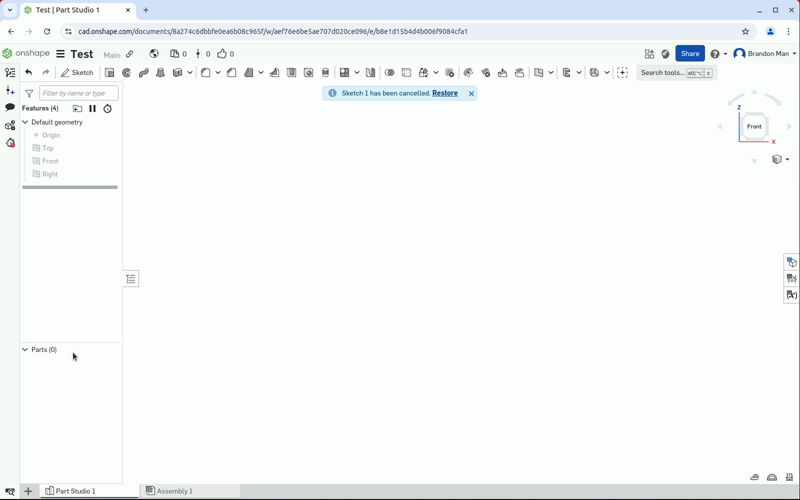
key_up(shift)
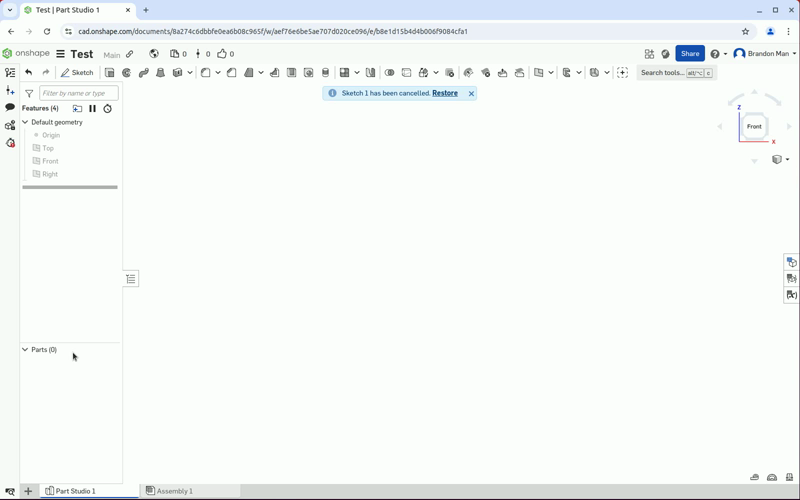
mouse_move(73, 352)
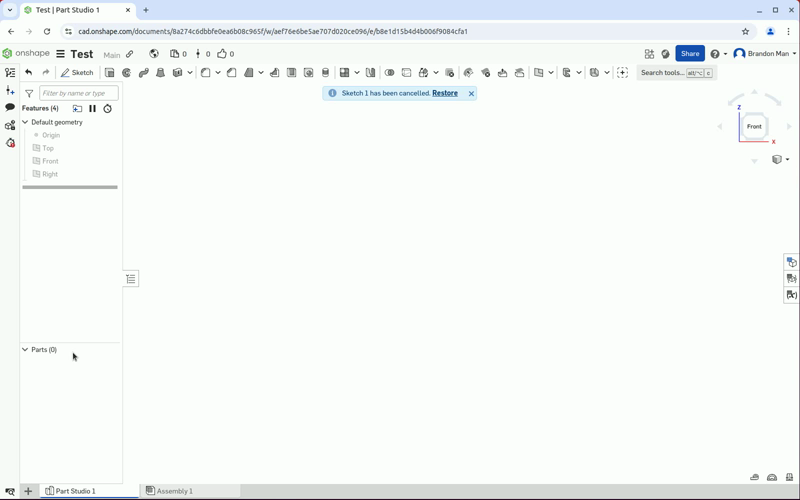
key(shift+y)
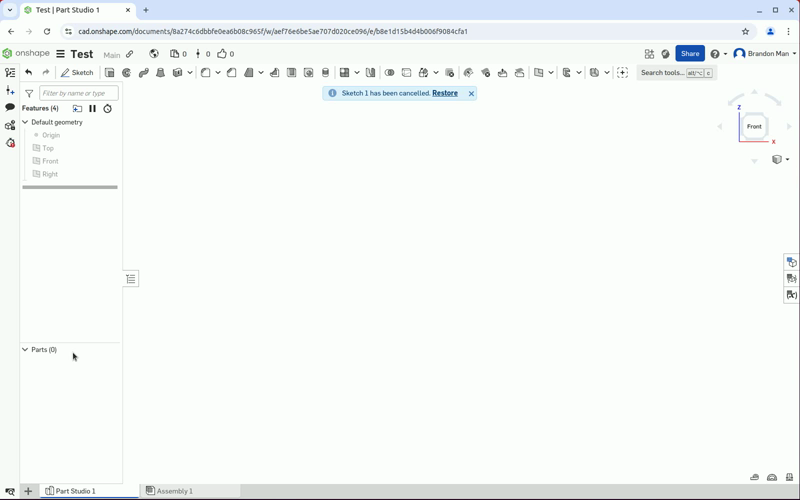
key(shift+s)
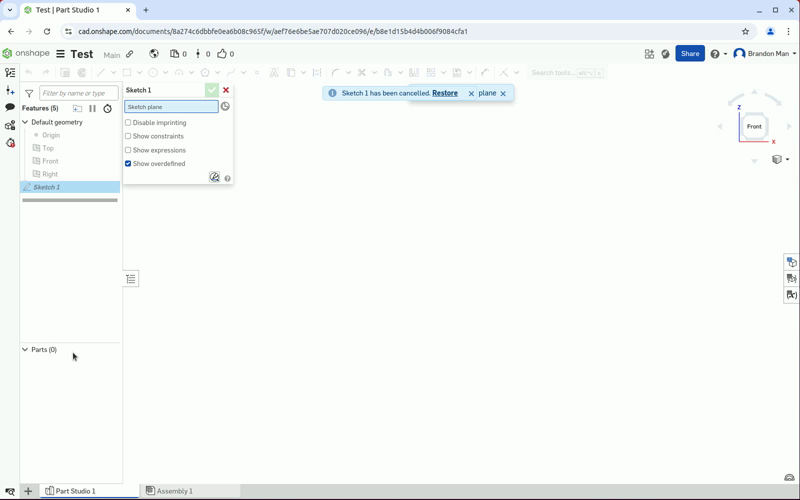
mouse_move(73, 163)
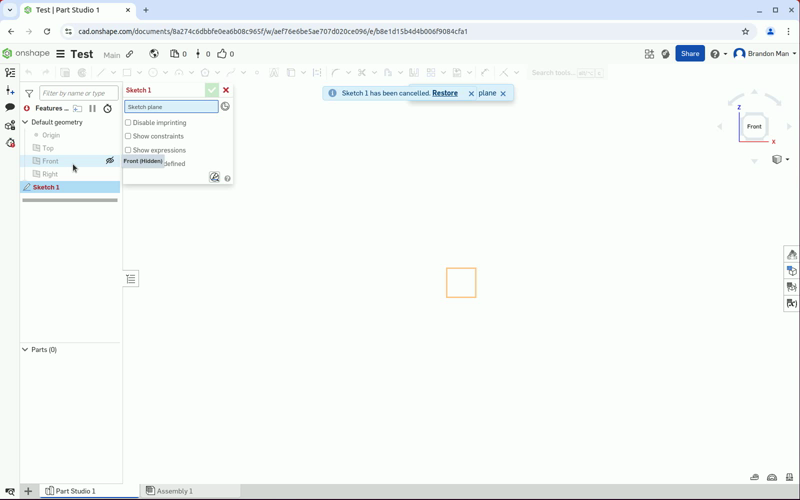
click(73, 163)
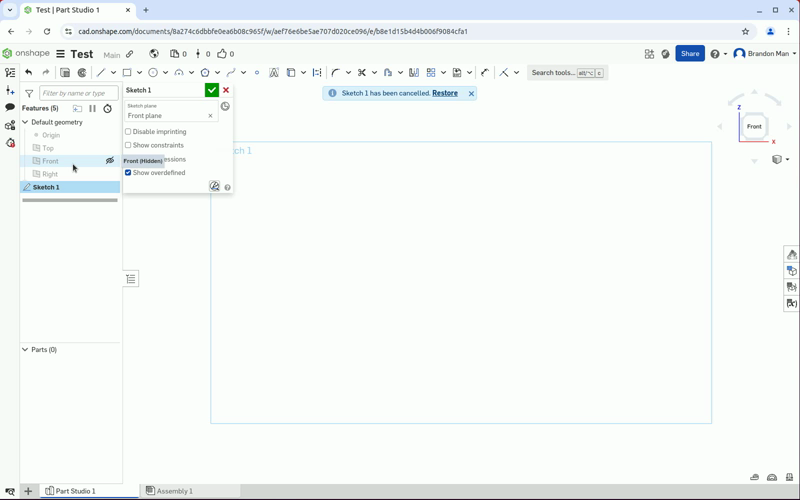
mouse_move(73, 352)
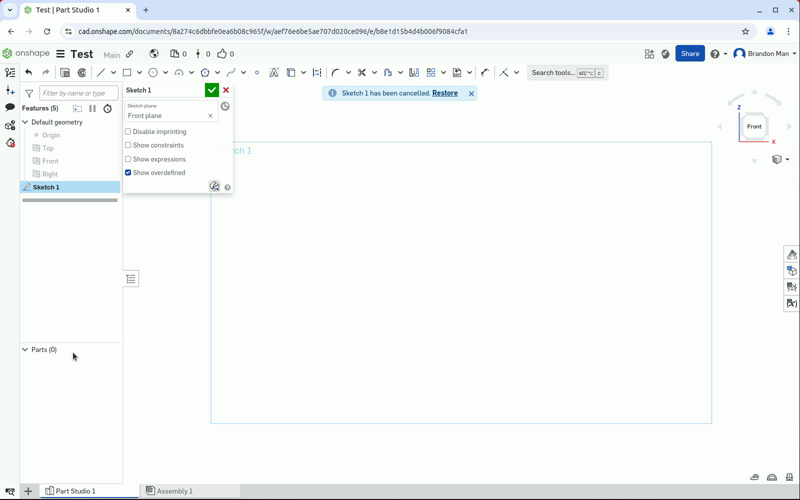
key(y)
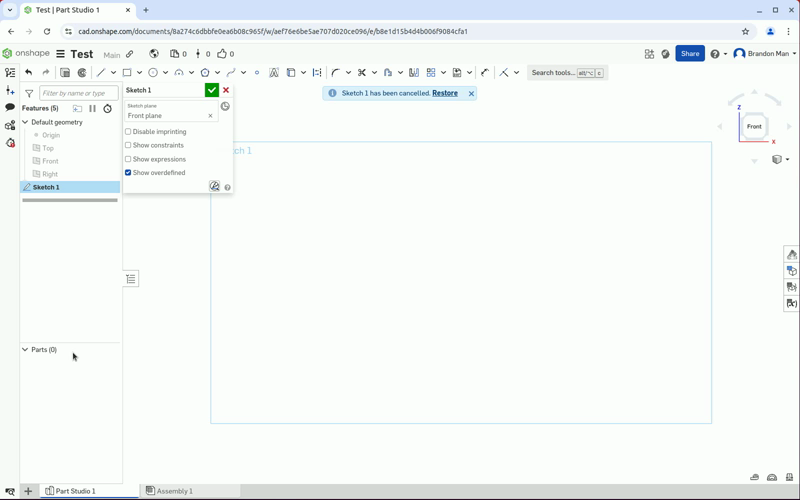
key(l)
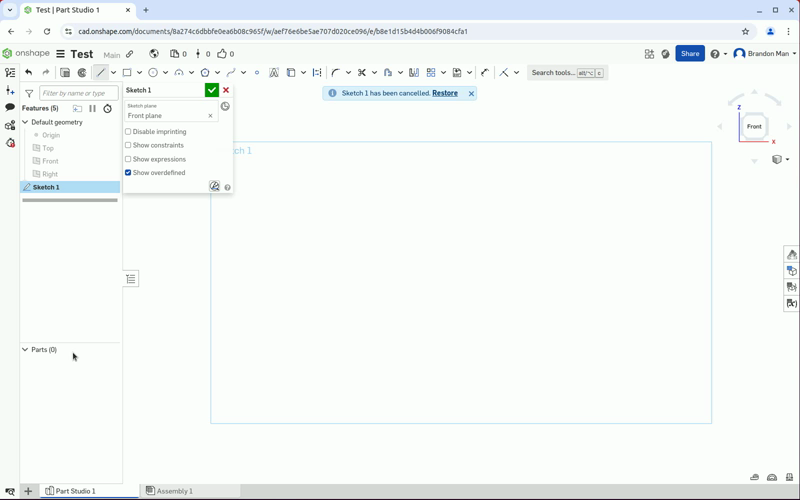
key_down(shift)
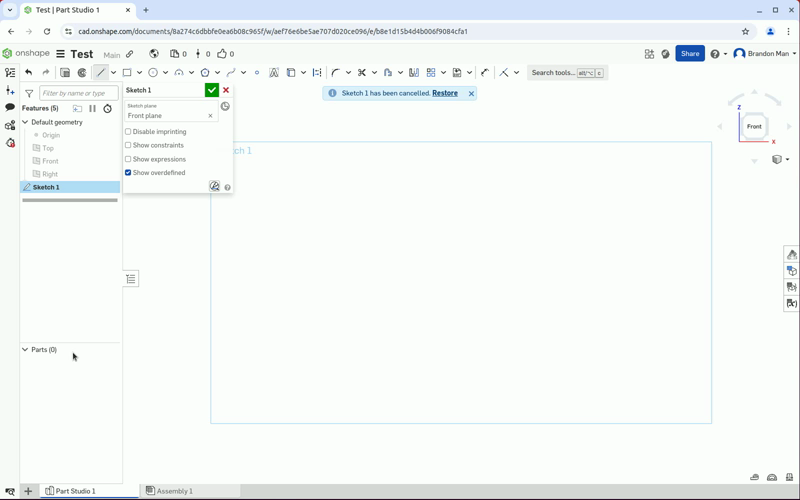
mouse_move(407, 318)
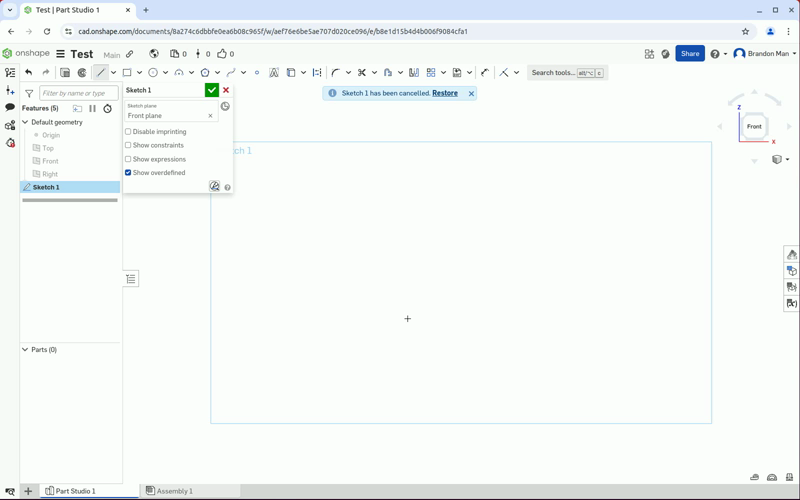
click(407, 318)
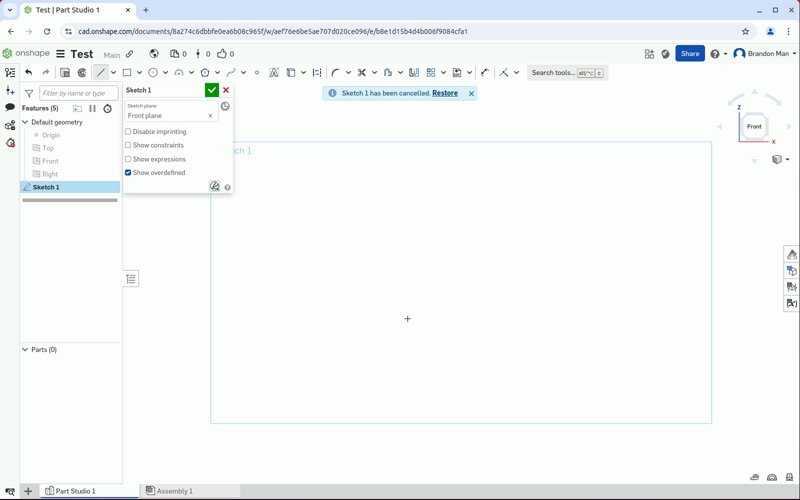
key_up(shift)
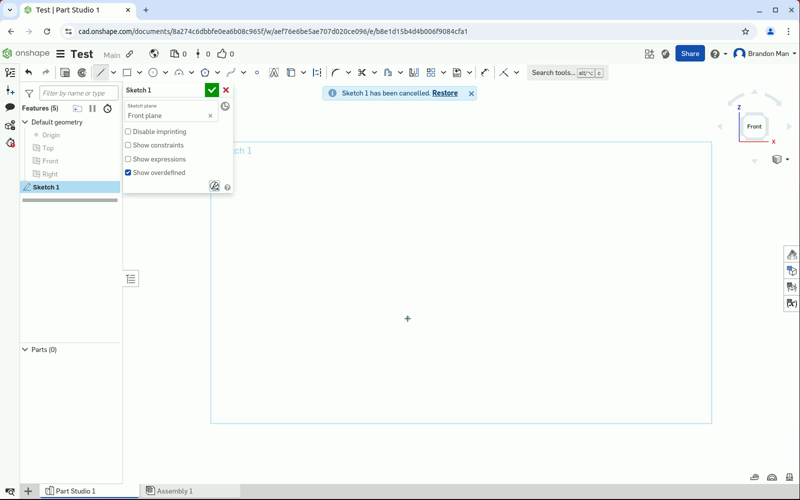
key_down(shift)
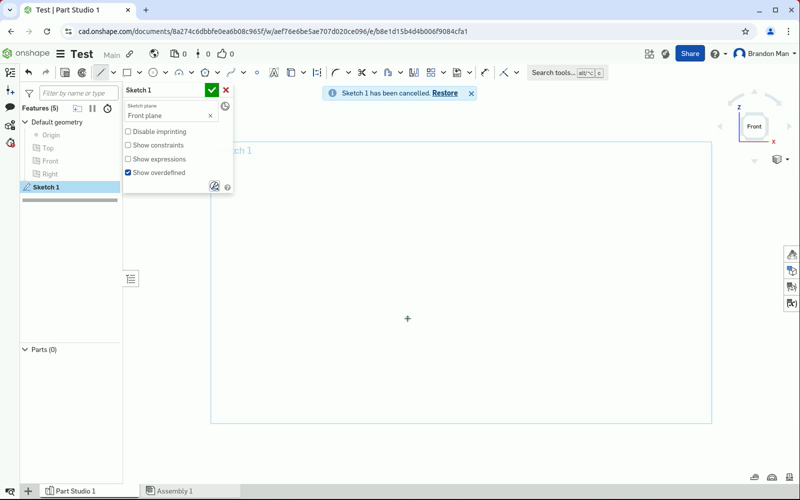
mouse_move(514, 318)
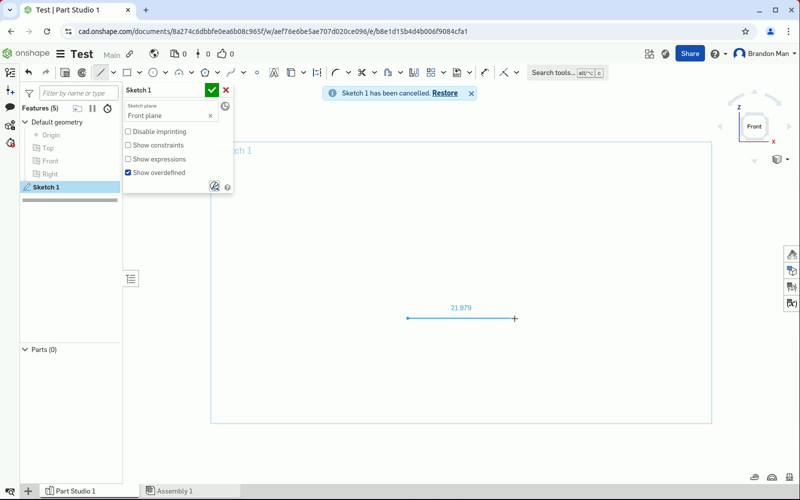
click(514, 318)
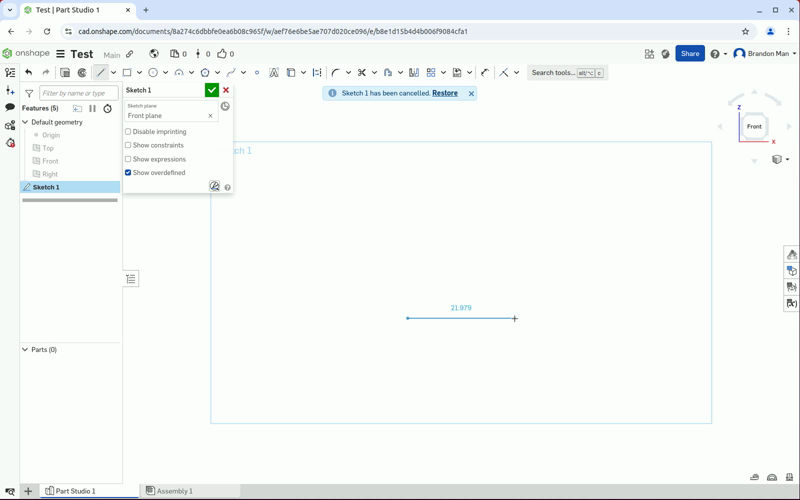
key_up(shift)
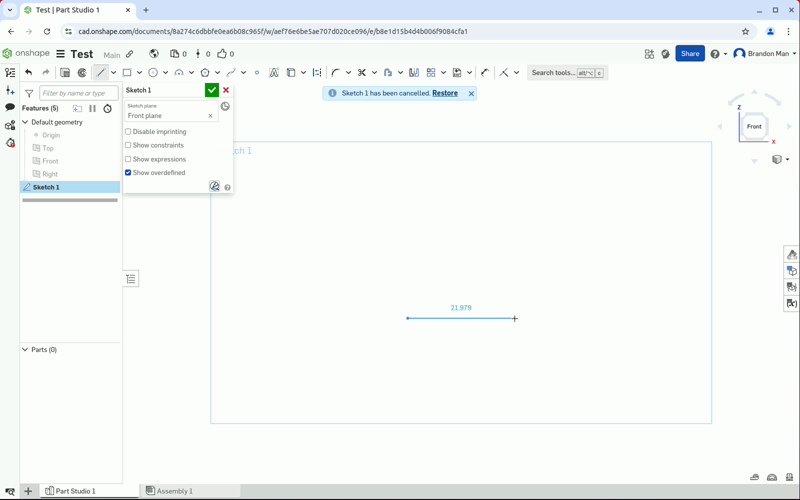
key_down(shift)
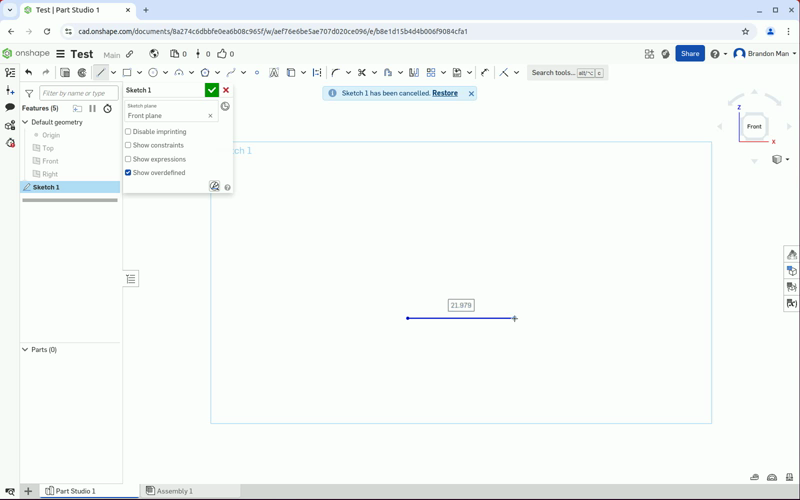
mouse_move(514, 247)
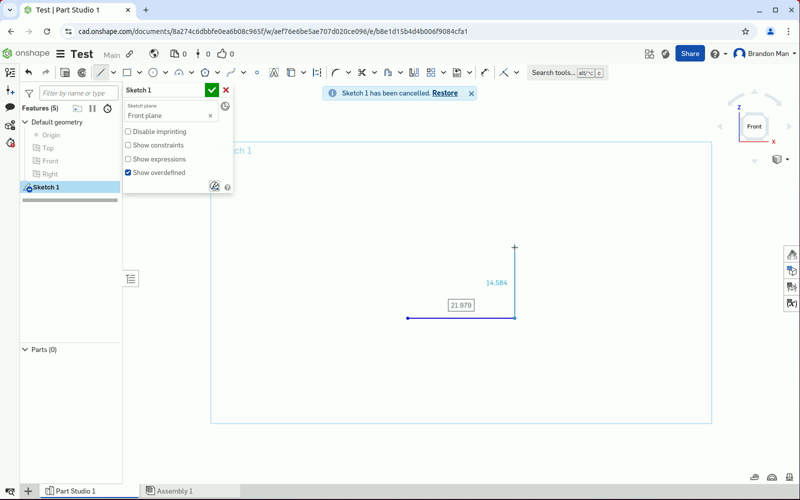
click(514, 247)
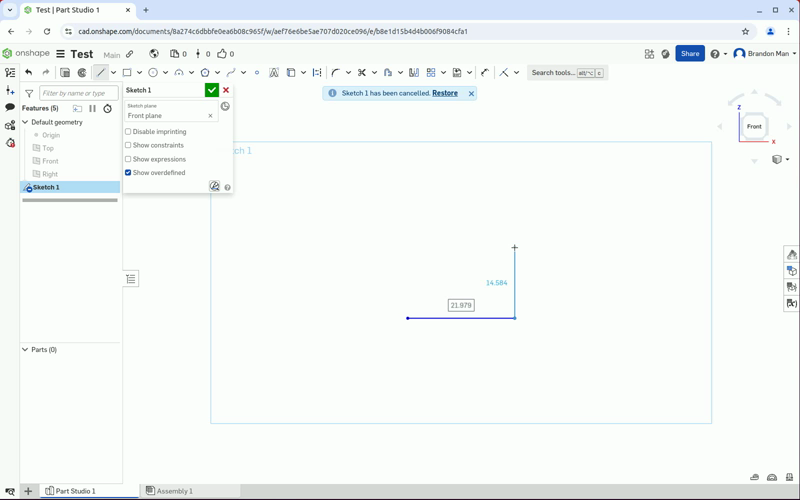
key_up(shift)
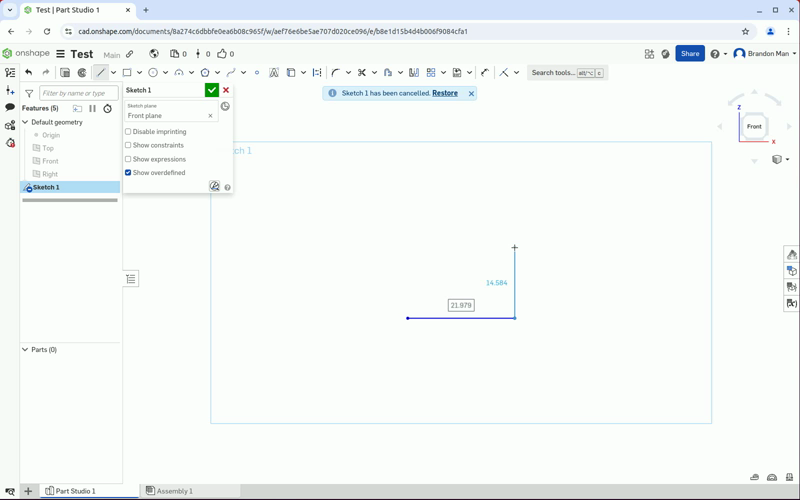
key_down(shift)
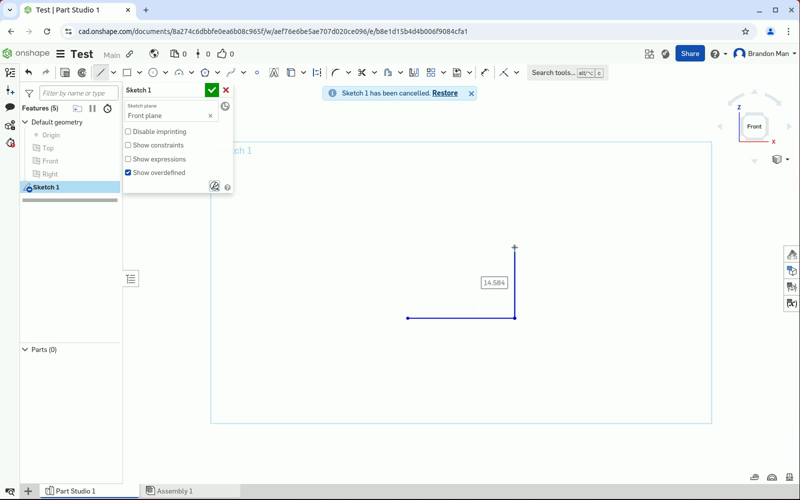
mouse_move(407, 247)
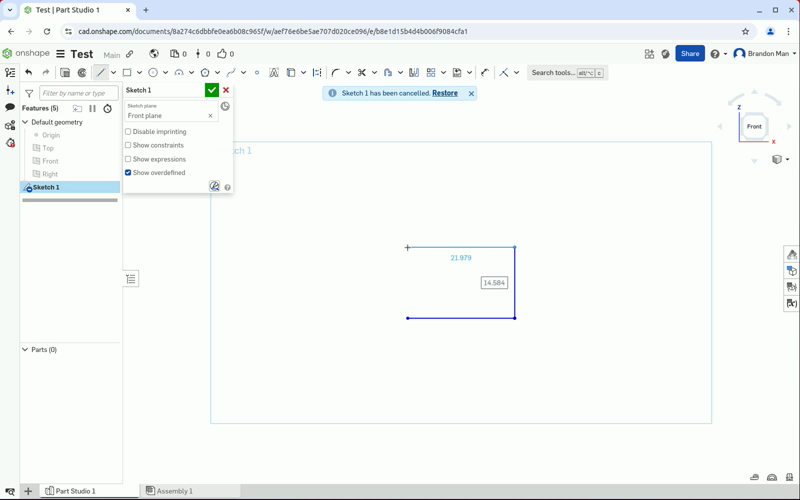
click(407, 247)
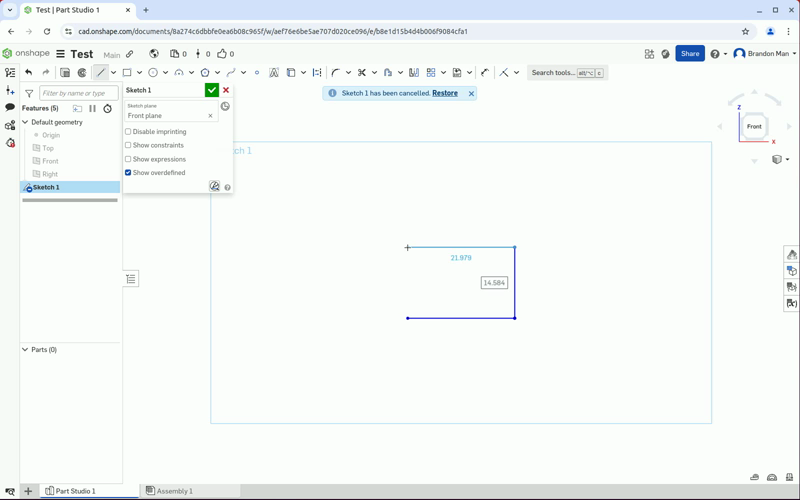
key_up(shift)
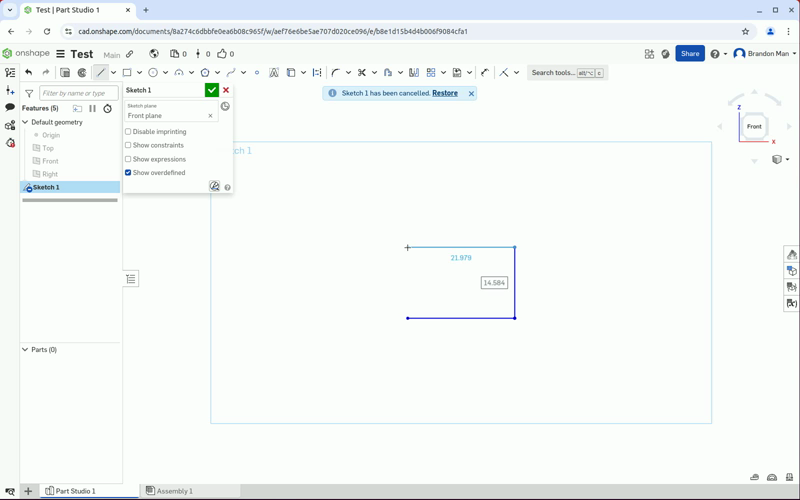
key_down(shift)
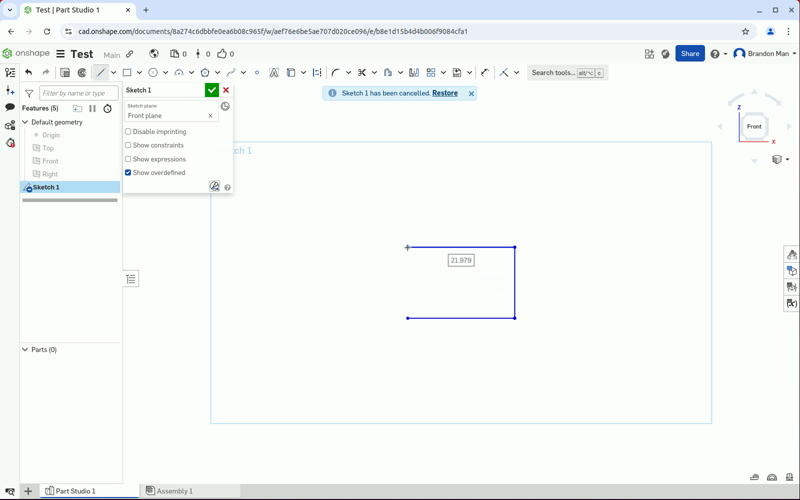
mouse_move(407, 318)
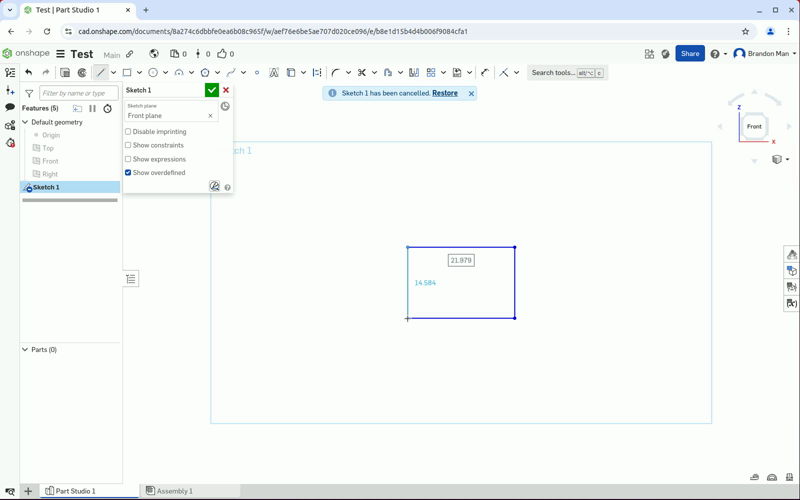
key_up(shift)
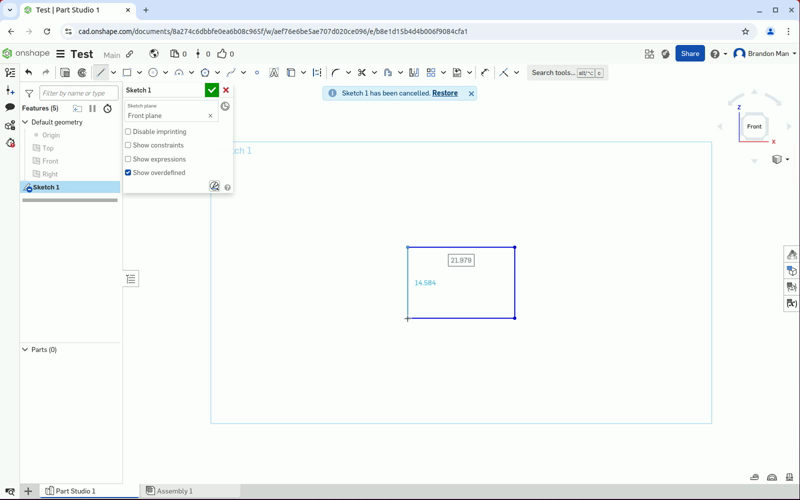
click(407, 318)
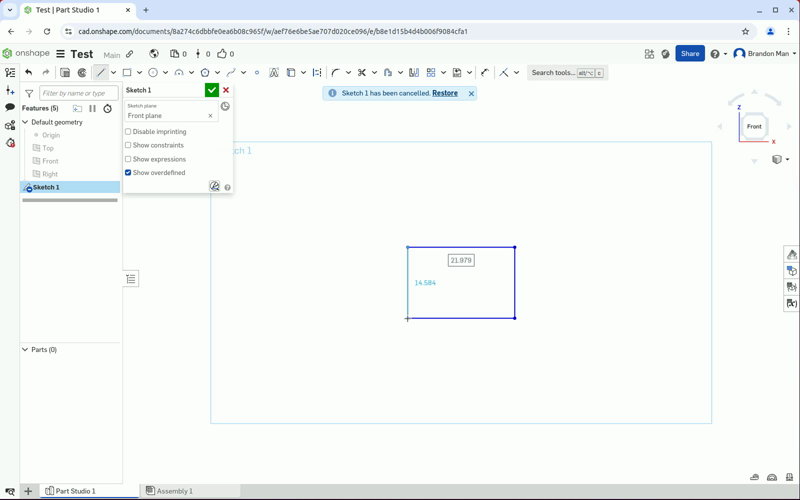
key(esc)
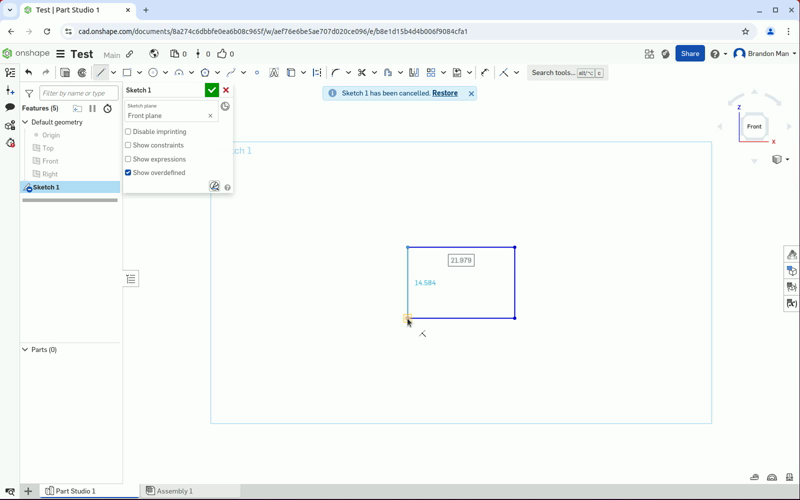
key(c)
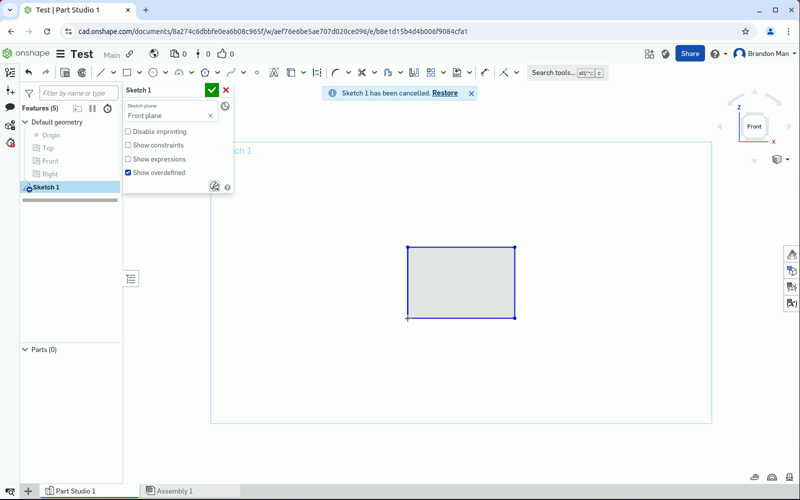
key_down(shift)
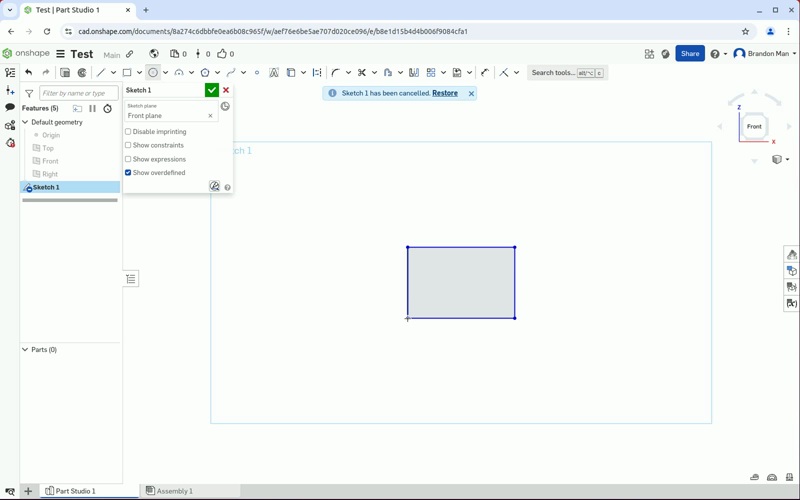
mouse_move(461, 282)
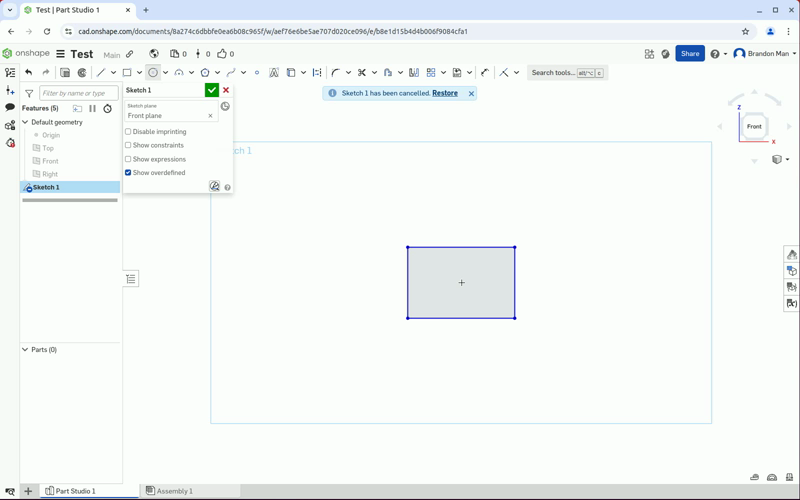
click(461, 282)
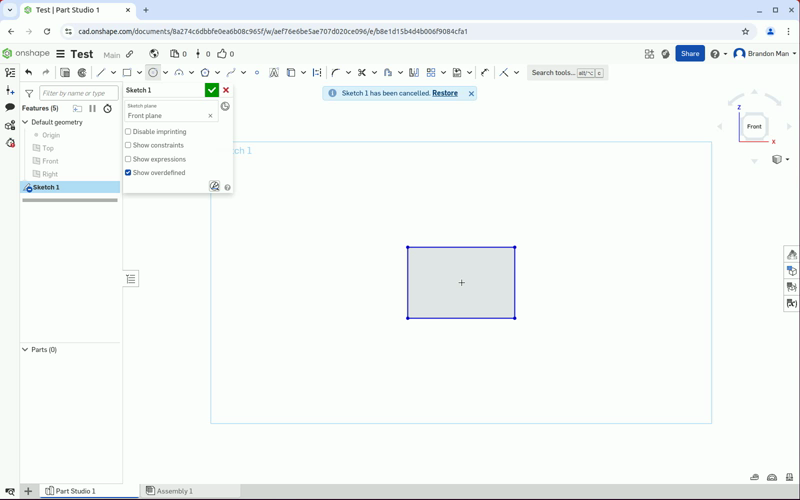
key_up(shift)
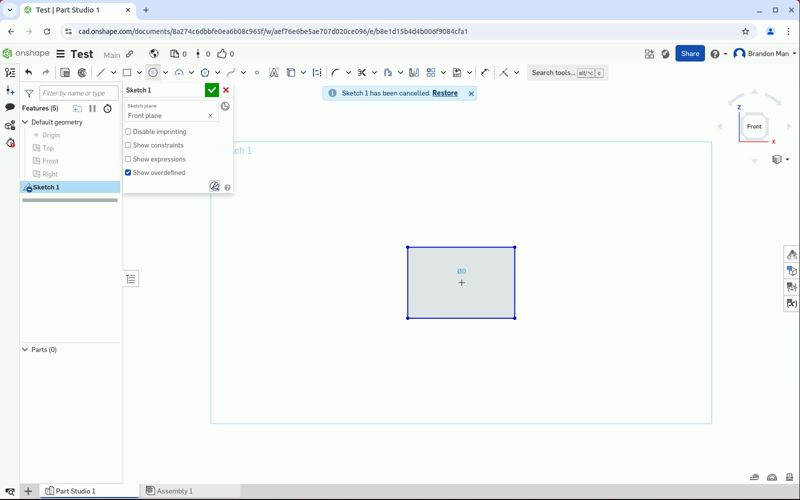
mouse_move(482, 282)
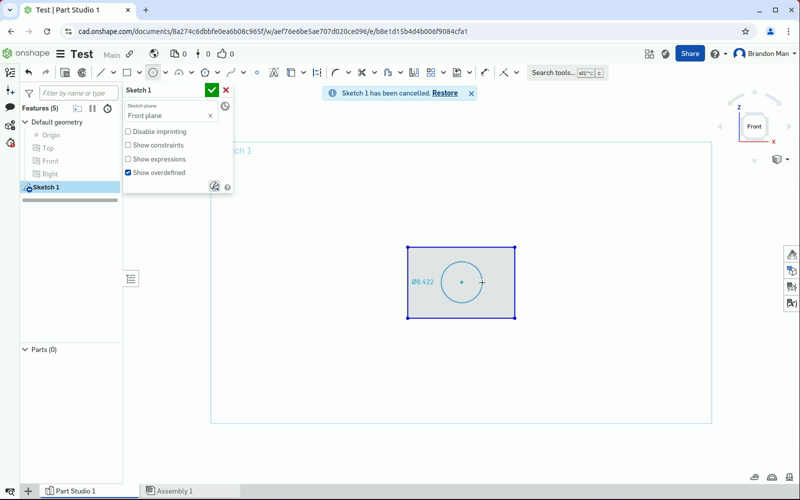
click(482, 282)
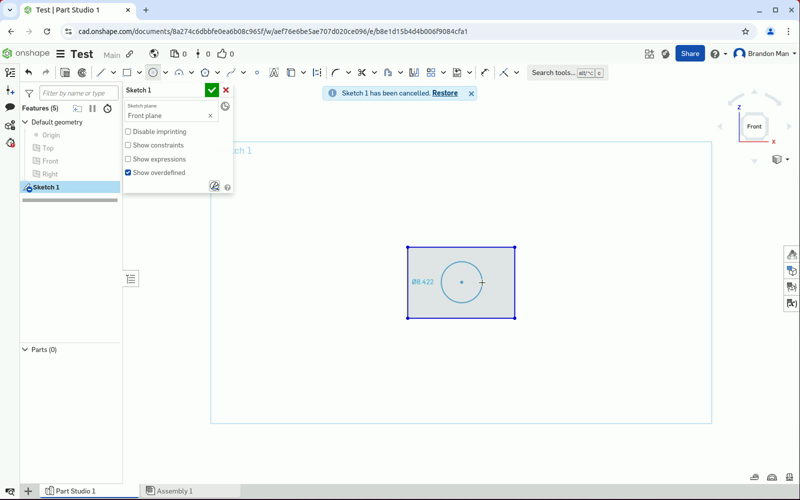
key(esc)
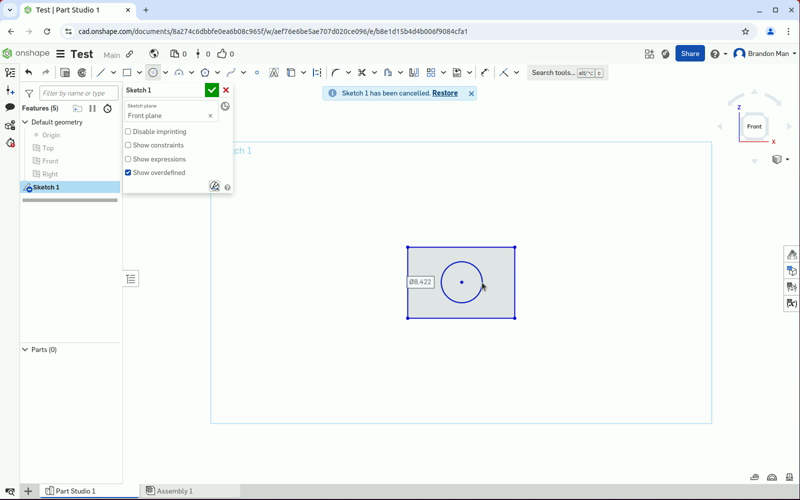
mouse_move(436, 310)
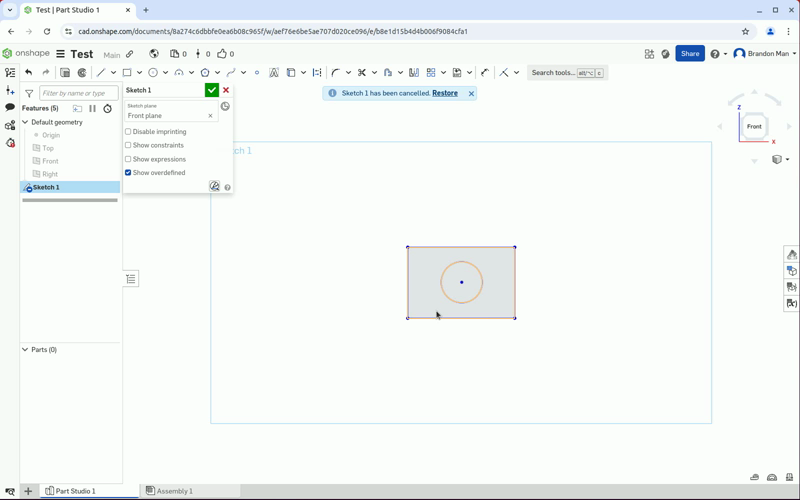
click(436, 310)
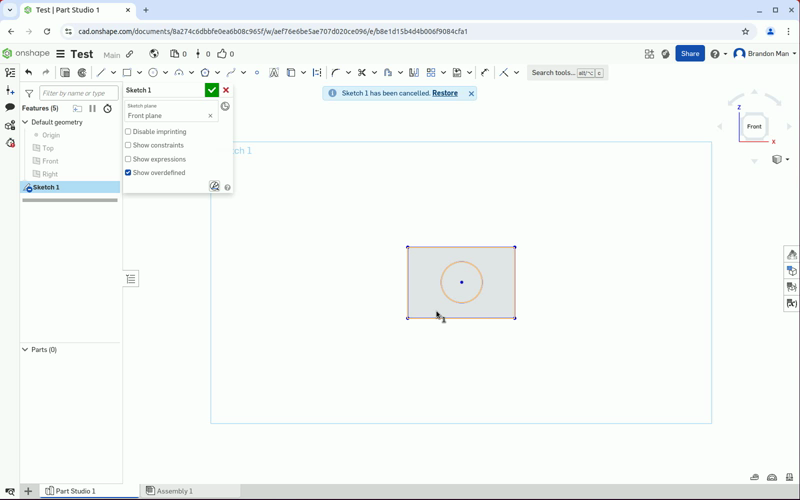
mouse_move(73, 352)
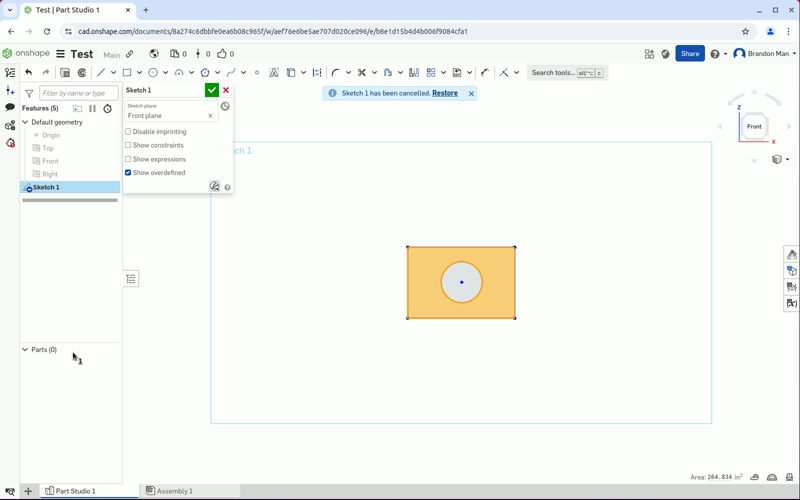
key(shift+y)
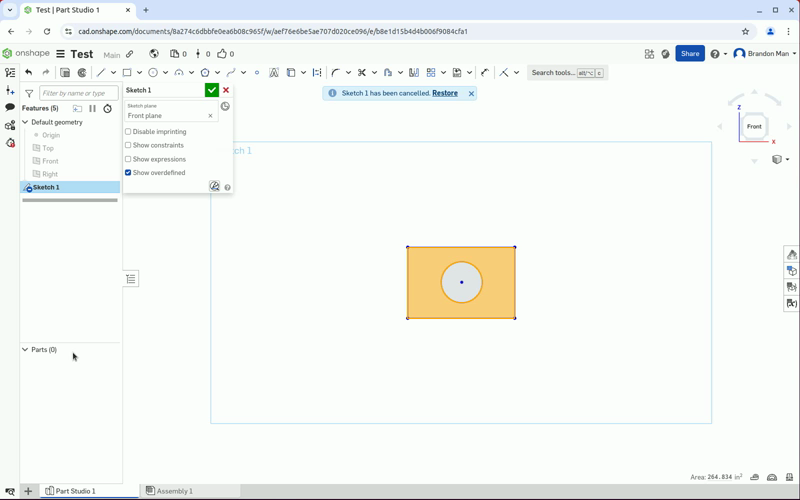
key(shift+e)
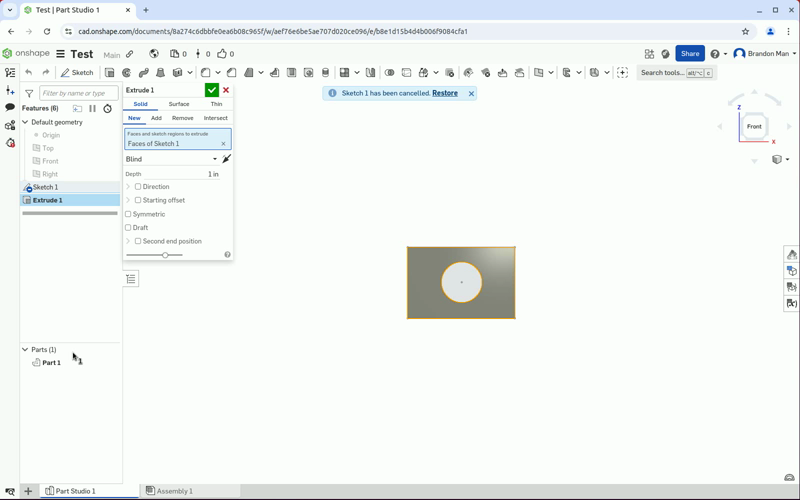
mouse_move(143, 106)
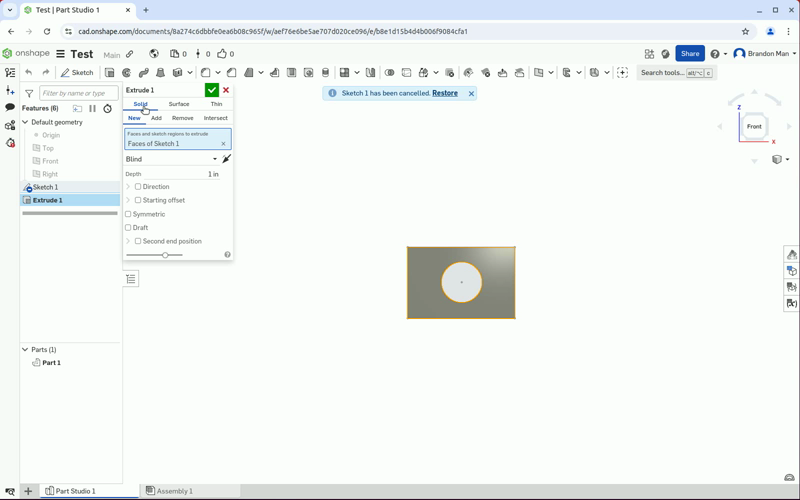
click(143, 106)
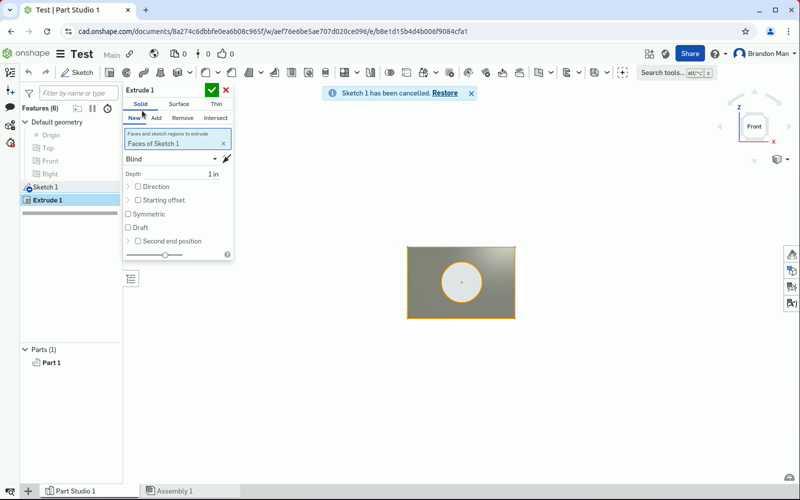
mouse_move(137, 120)
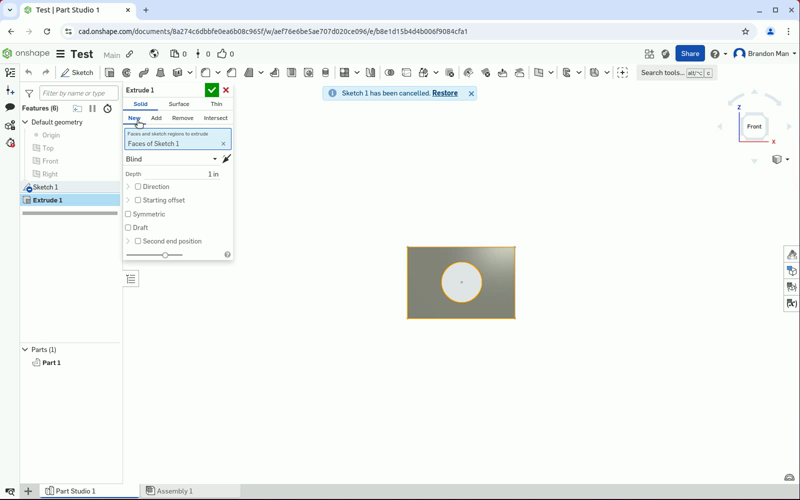
click(137, 120)
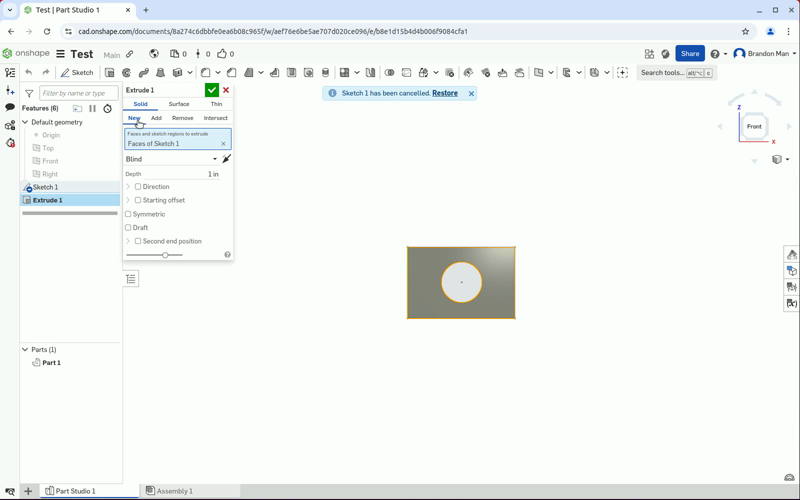
key(tab, 4)
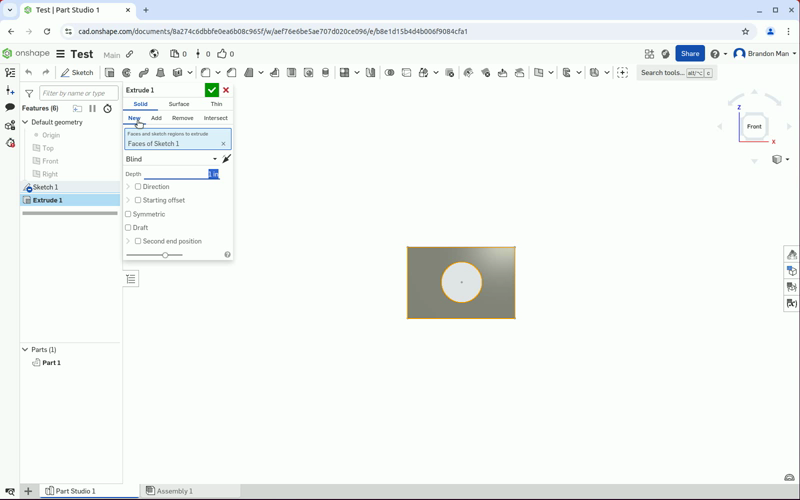
text(13.961)
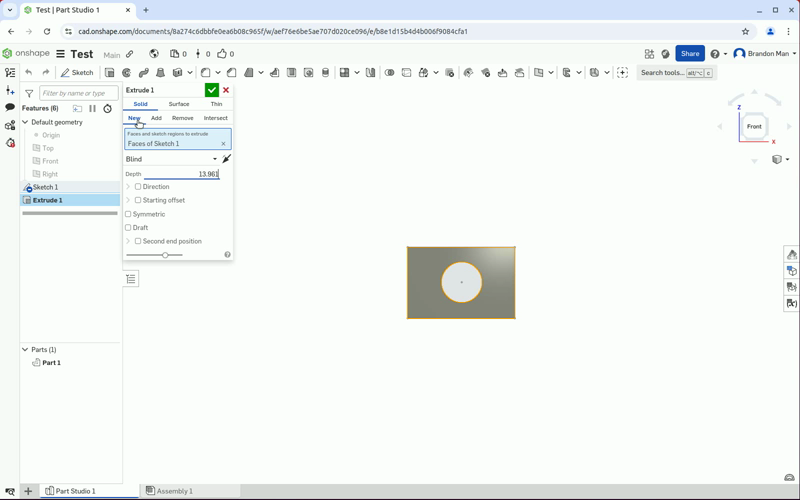
key(enter)
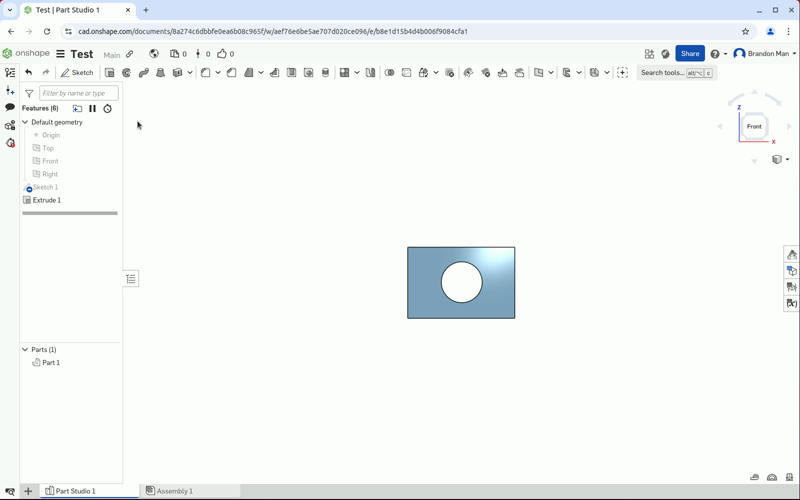
key(shift+h)
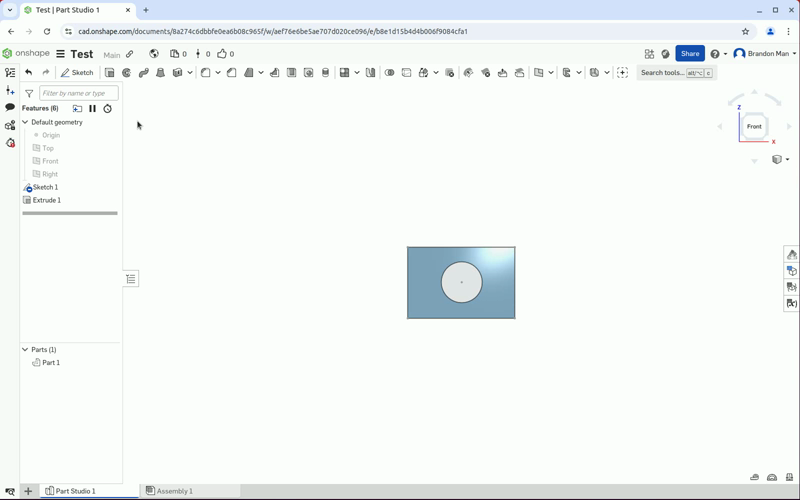
key(shift+h)
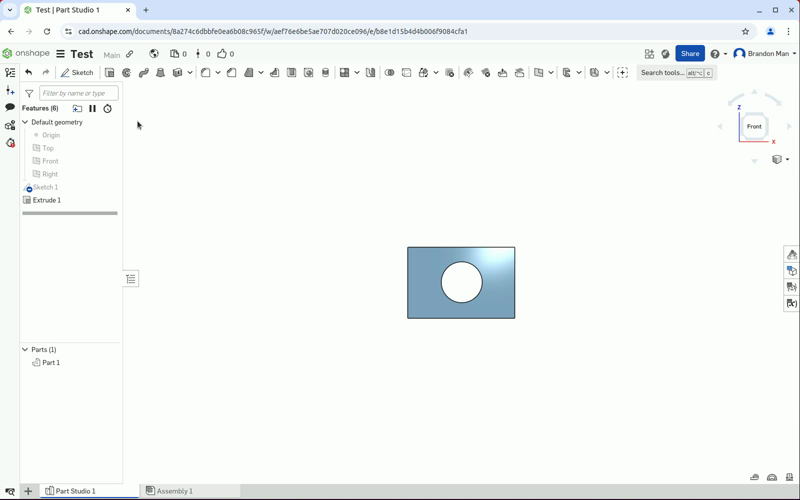
mouse_move(73, 189)
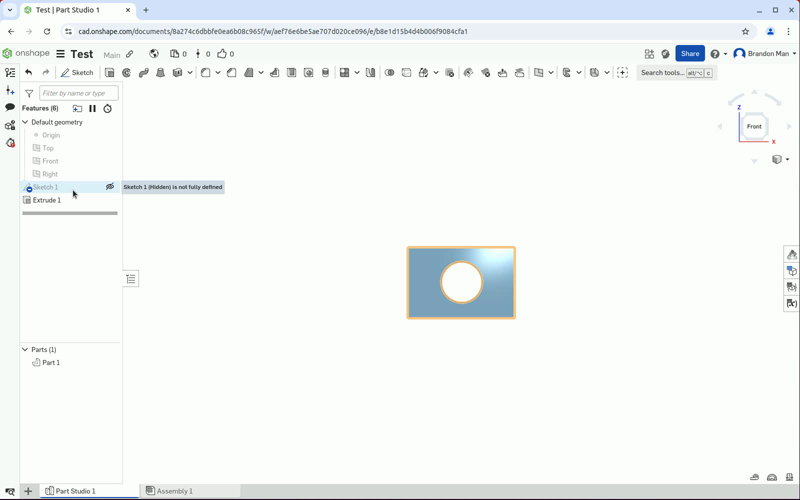
click(73, 189)
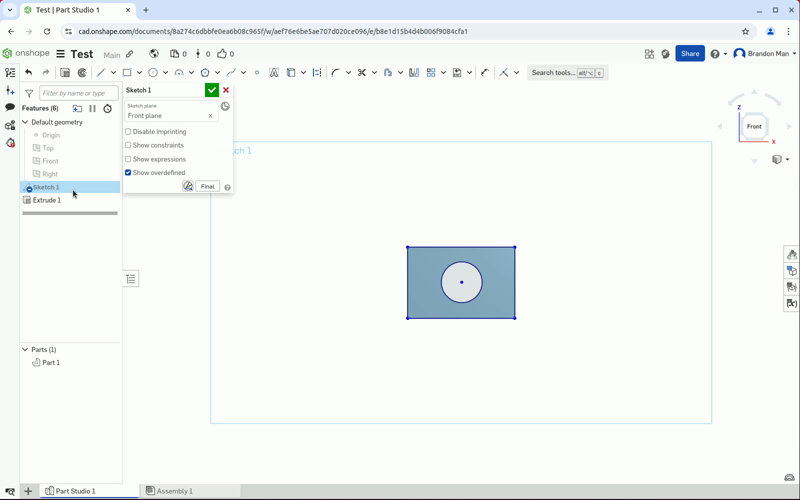
mouse_move(229, 92)
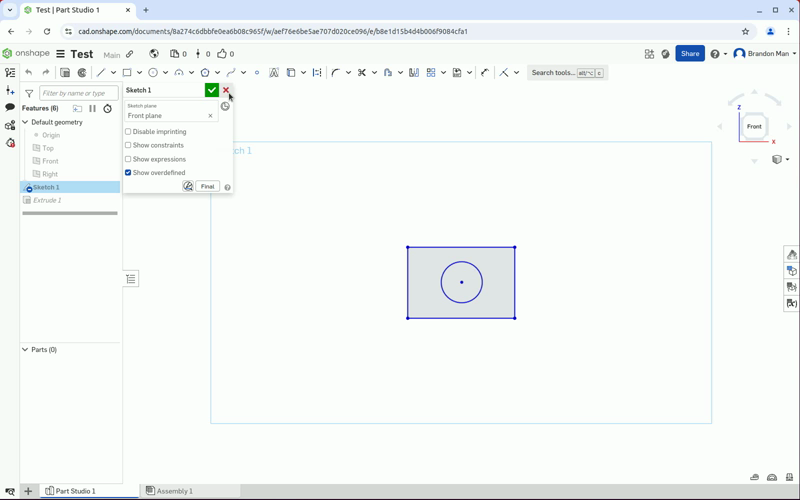
click(229, 92)
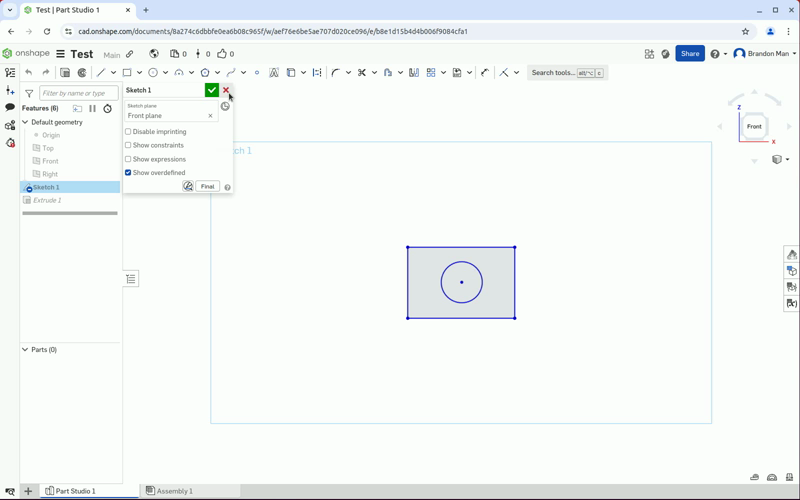
key(shift+s)
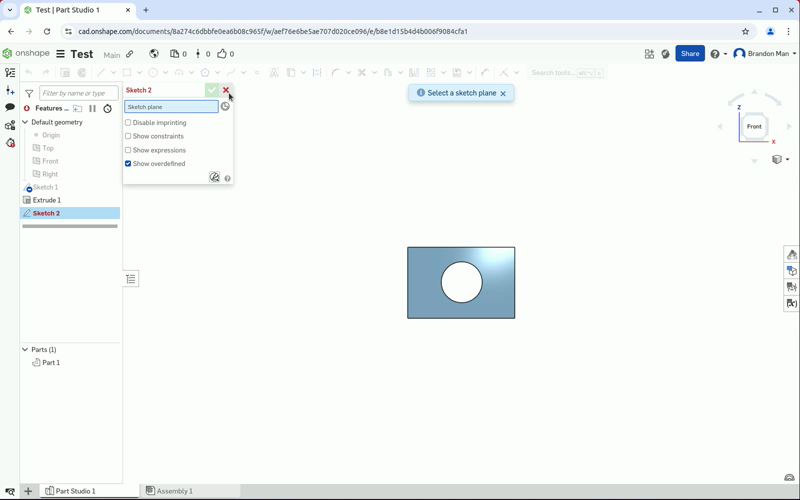
mouse_move(73, 163)
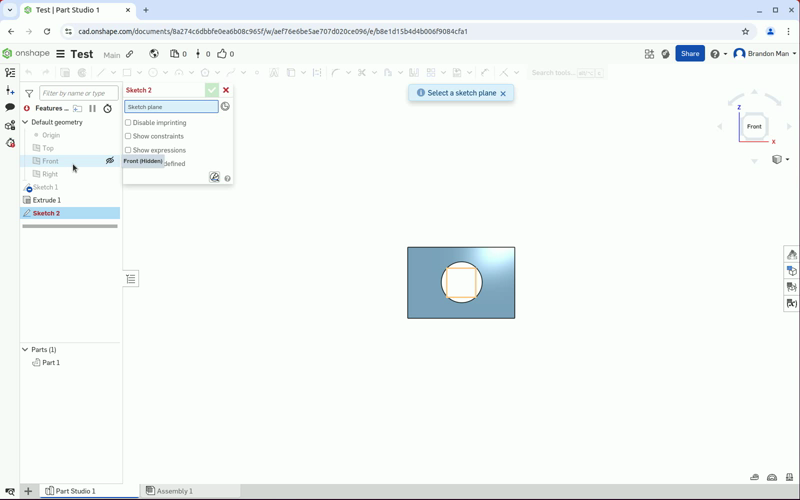
click(73, 163)
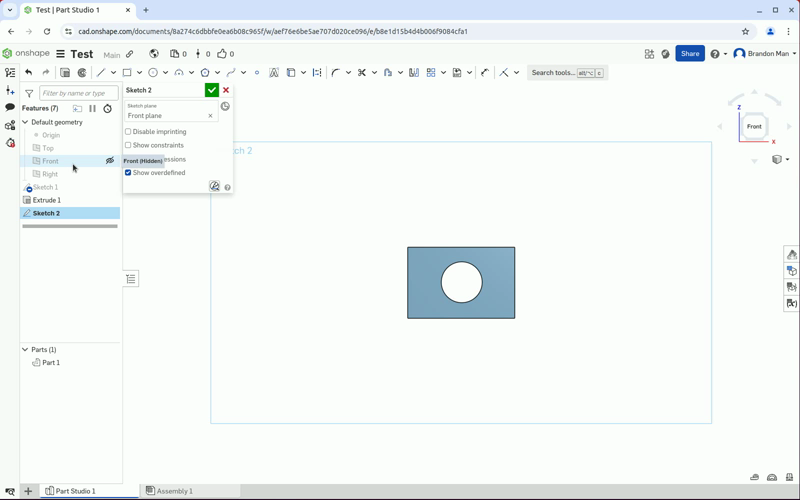
mouse_move(73, 352)
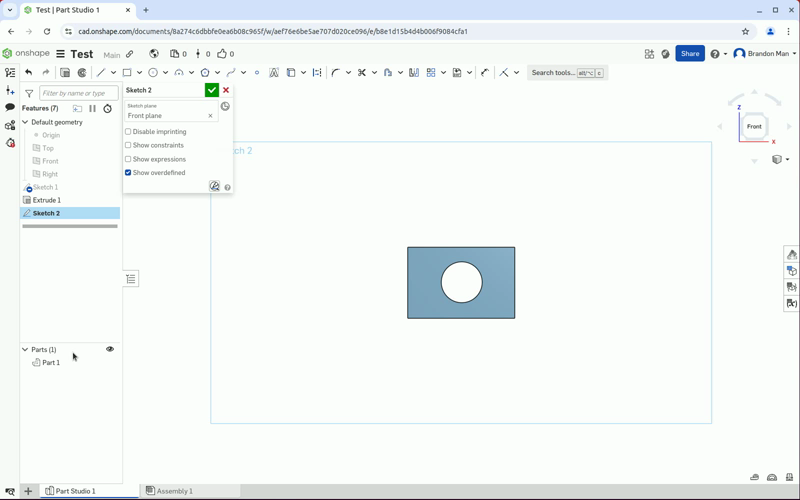
key(y)
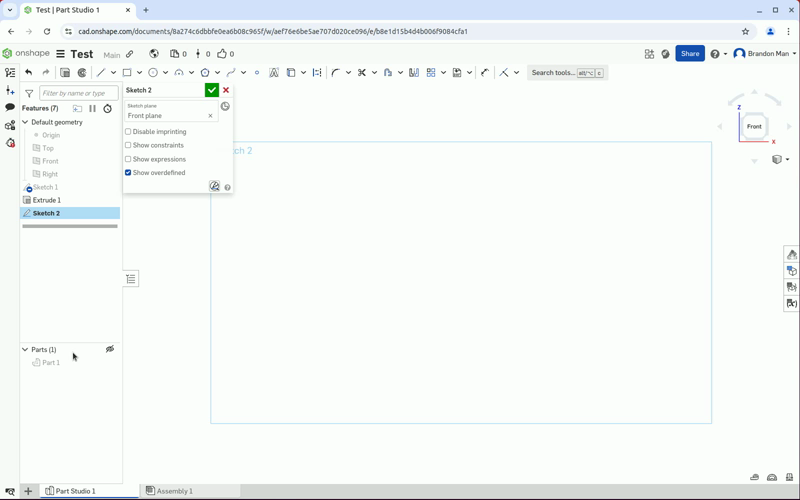
key(c)
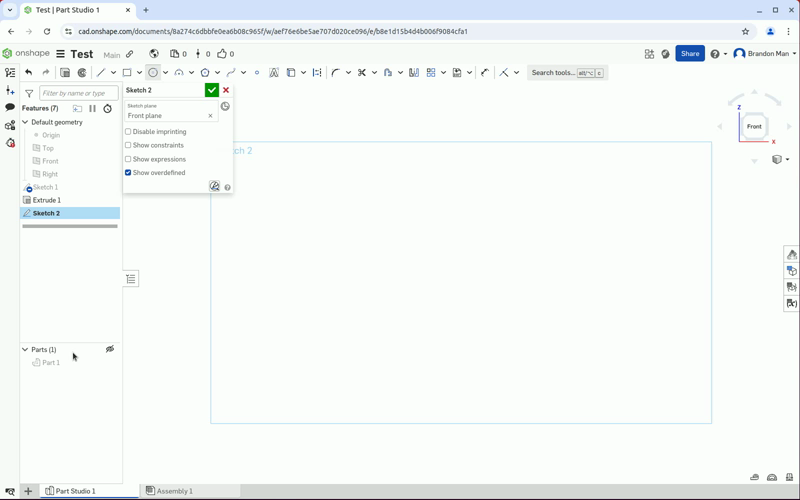
key_down(shift)
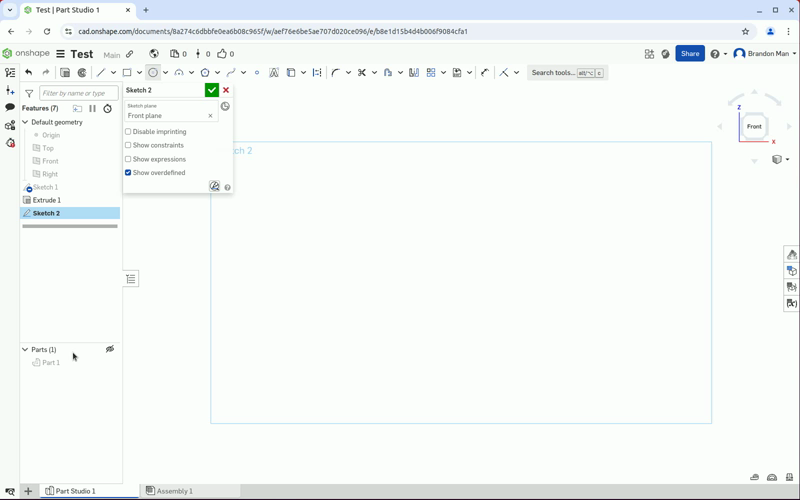
mouse_move(461, 282)
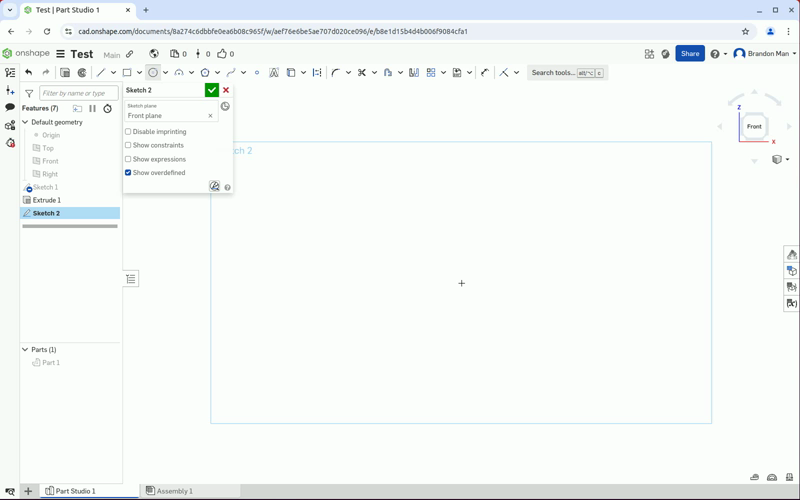
click(461, 282)
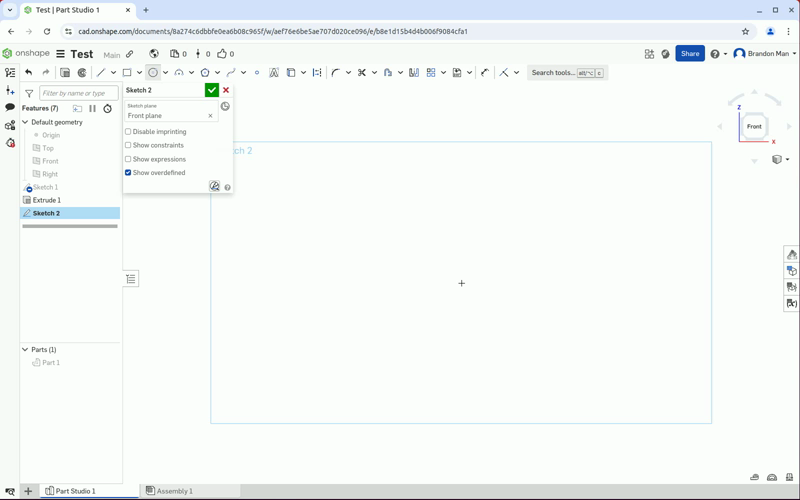
key_up(shift)
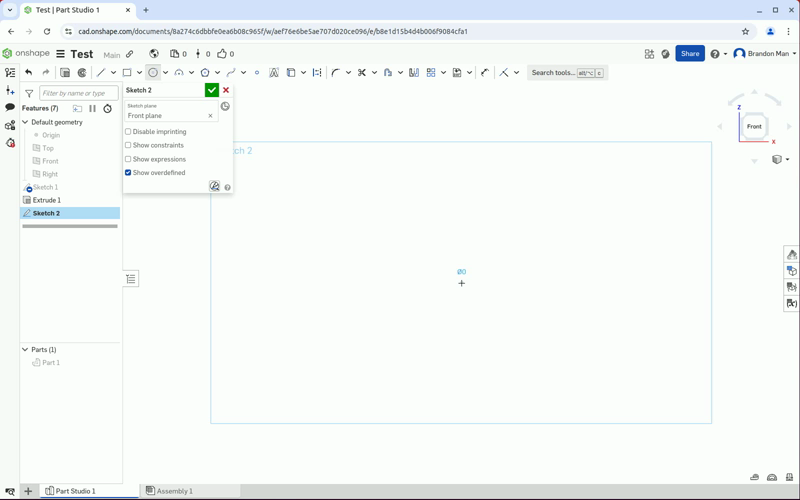
mouse_move(489, 282)
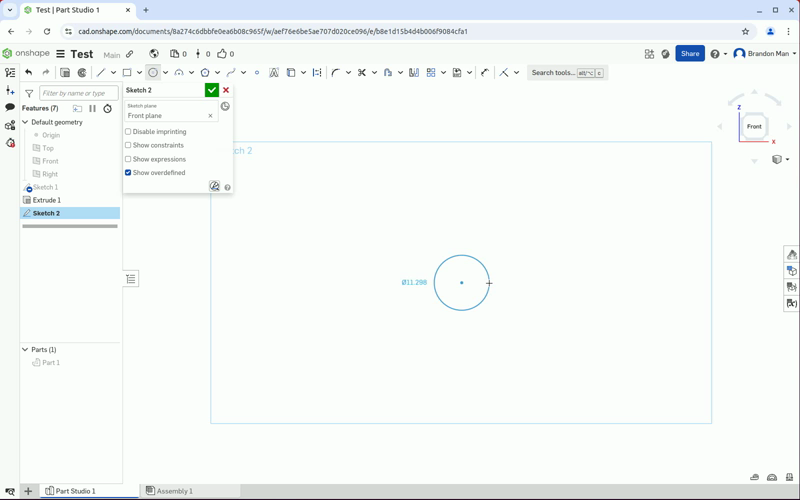
click(489, 282)
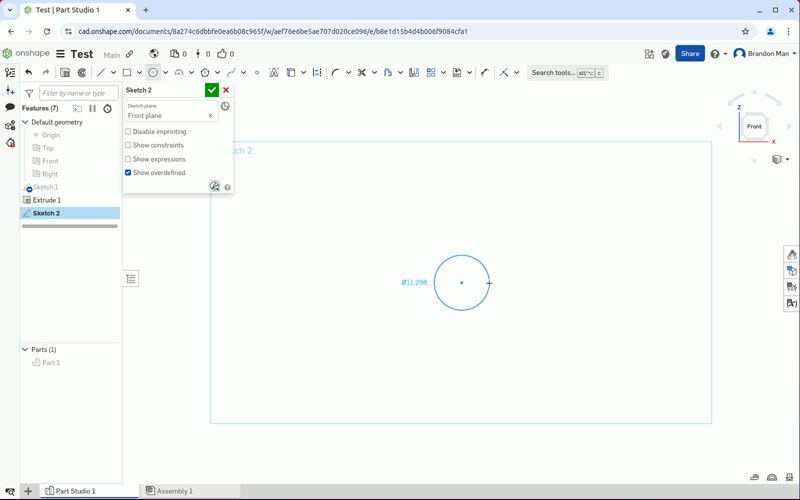
key(esc)
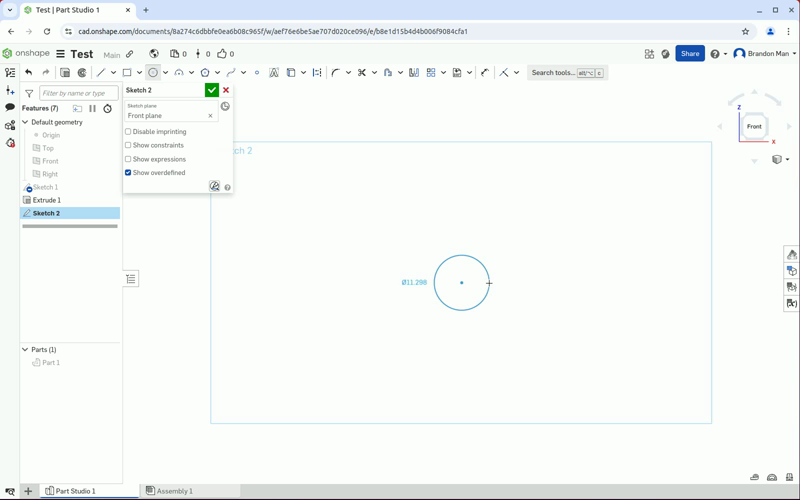
key(c)
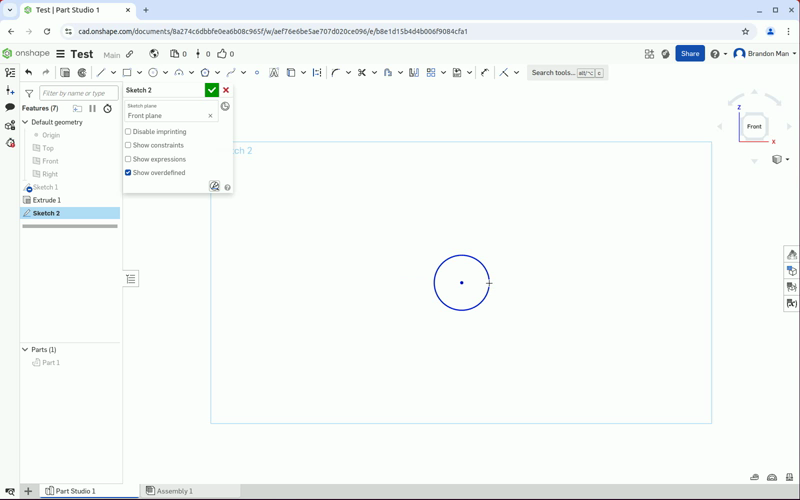
key_down(shift)
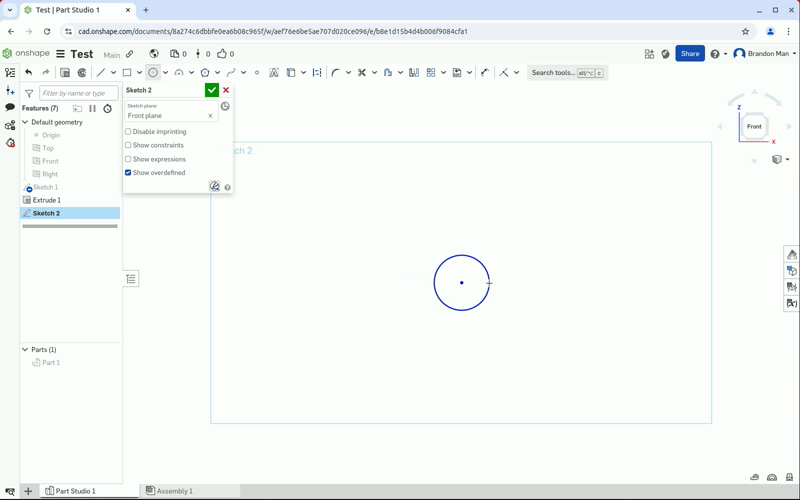
mouse_move(461, 282)
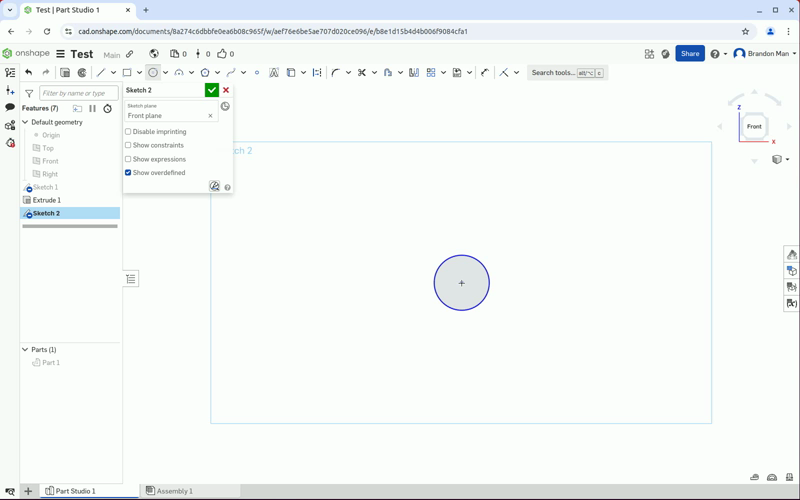
click(461, 282)
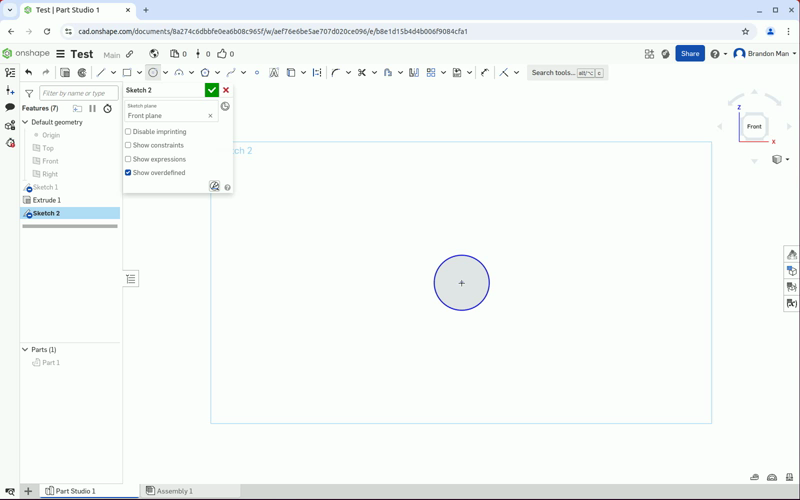
key_up(shift)
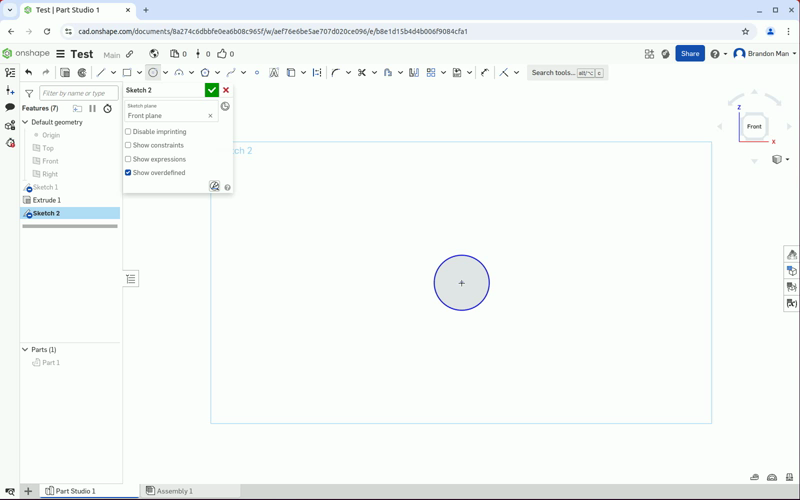
mouse_move(481, 282)
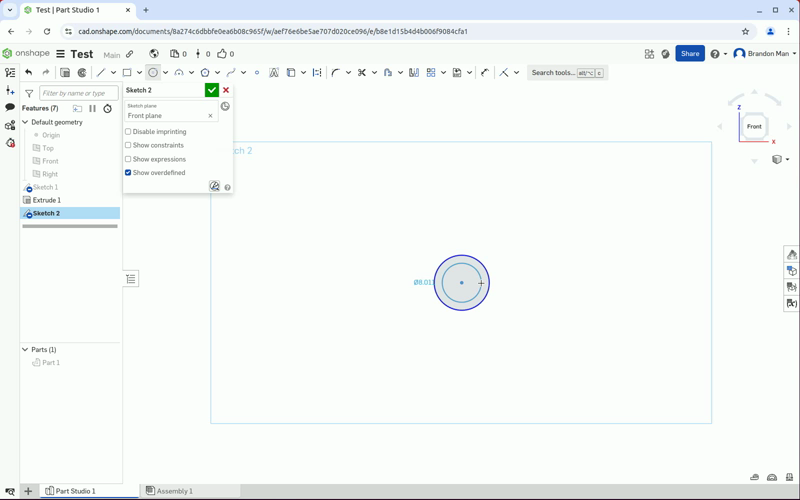
click(481, 282)
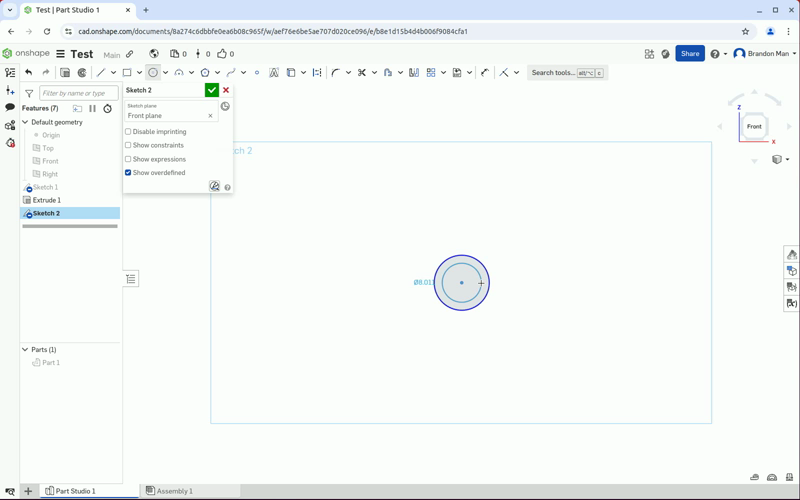
key(esc)
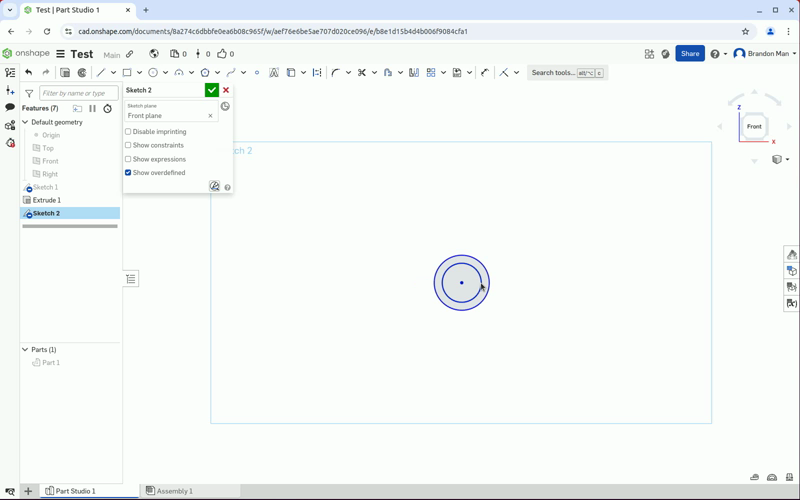
mouse_move(453, 261)
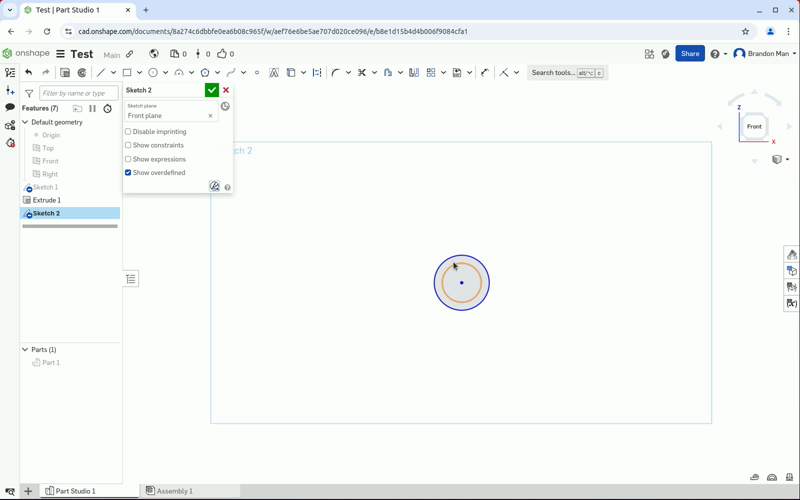
scroll(6)
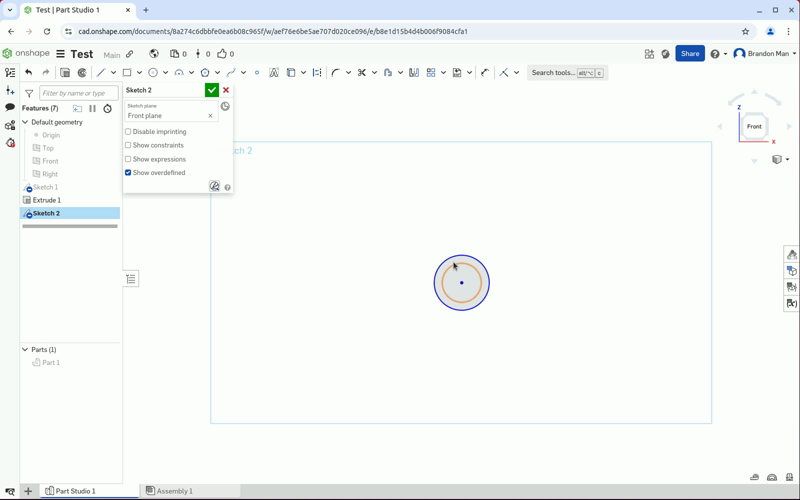
scroll(6)
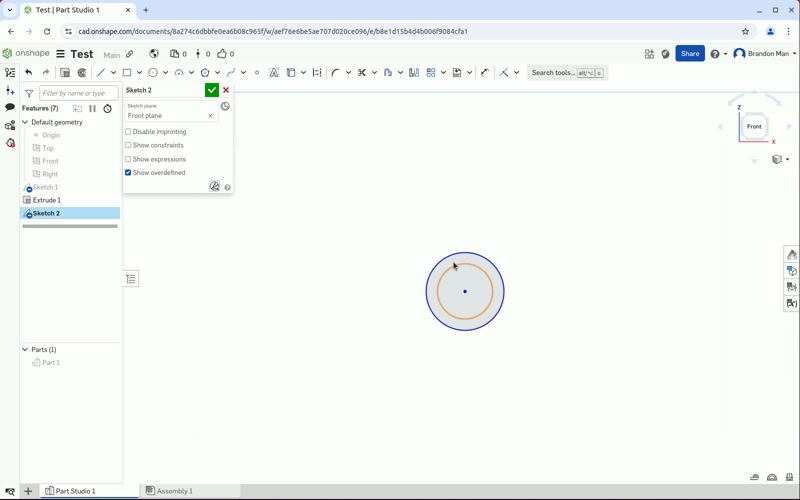
scroll(6)
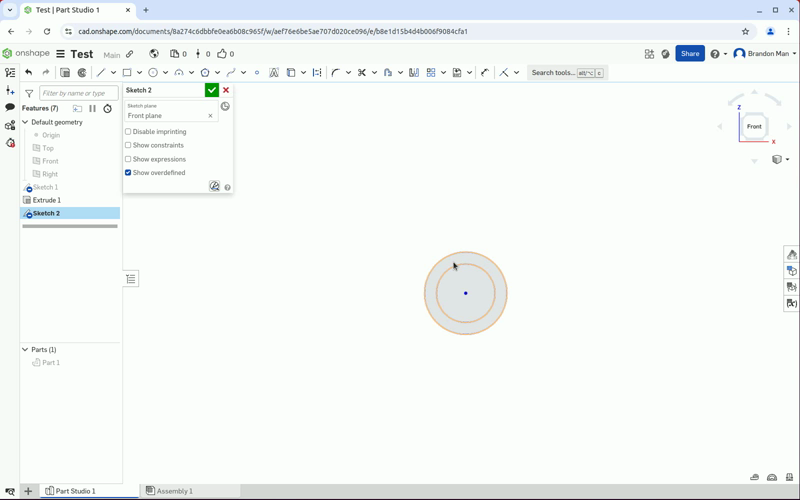
scroll(6)
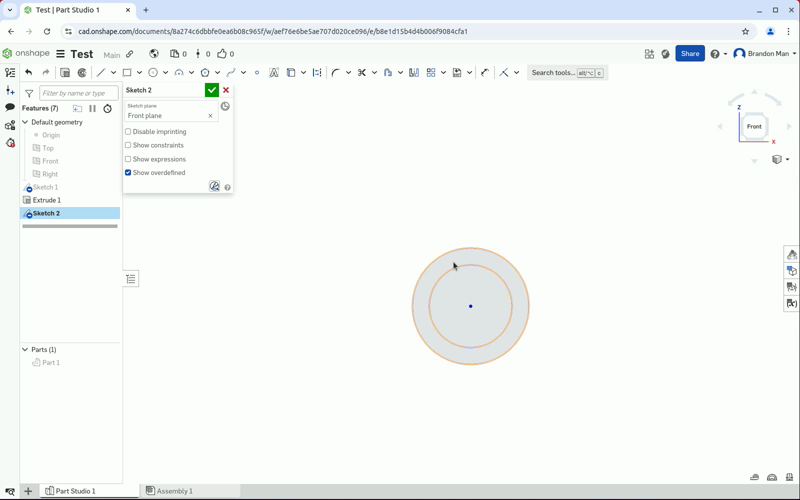
scroll(6)
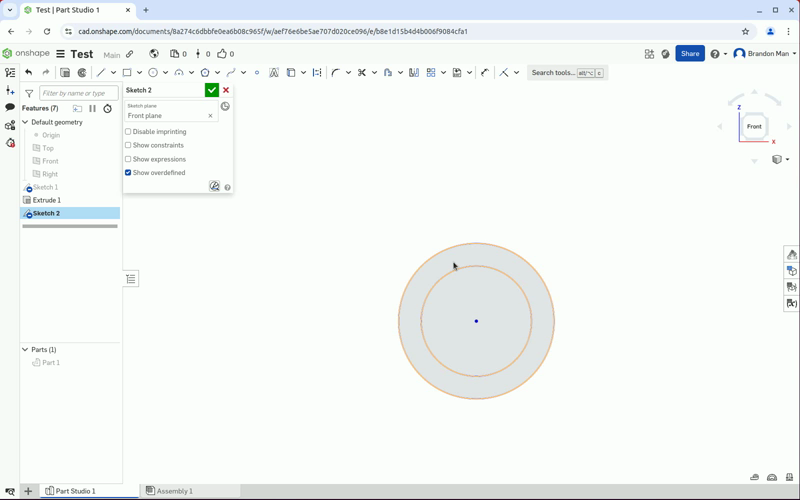
scroll(6)
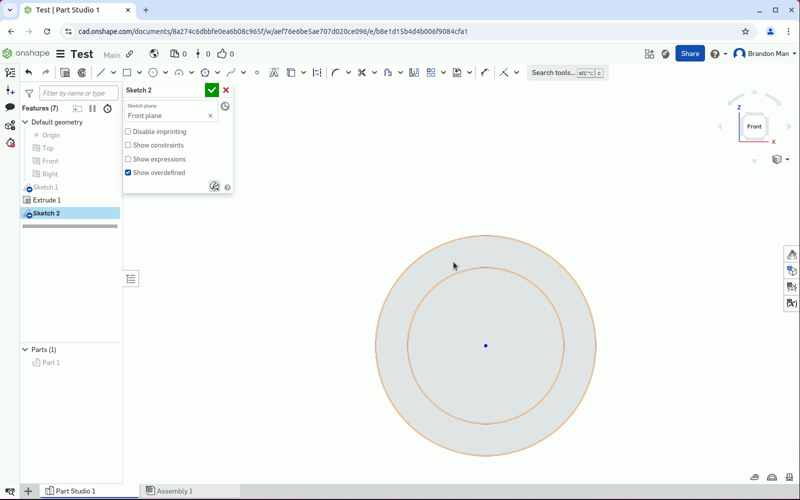
scroll(6)
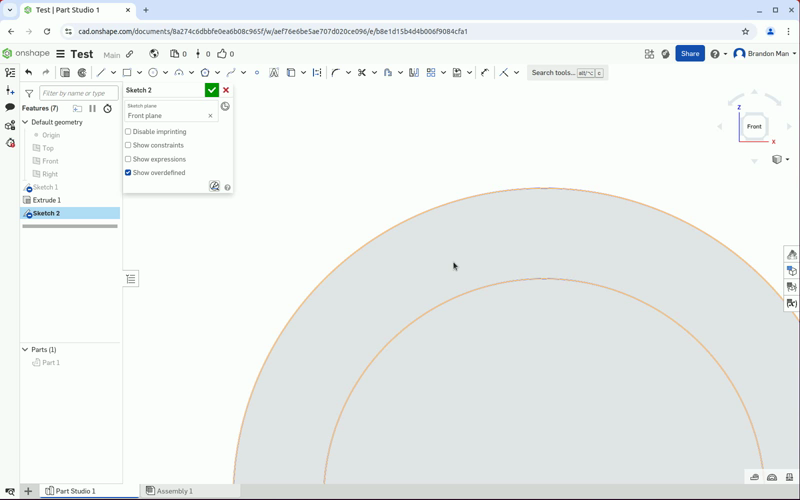
click(453, 261)
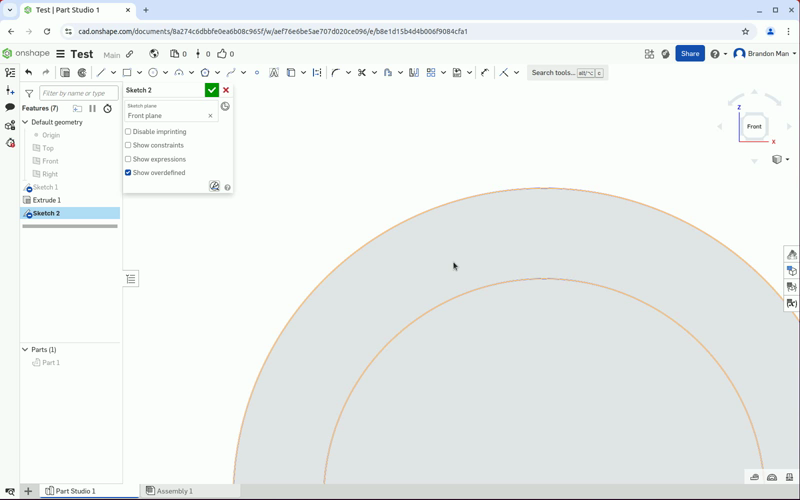
scroll(-6)
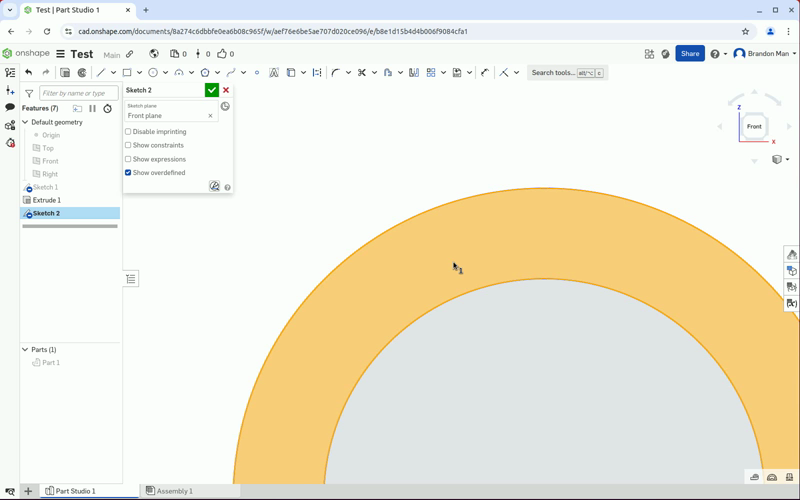
scroll(-6)
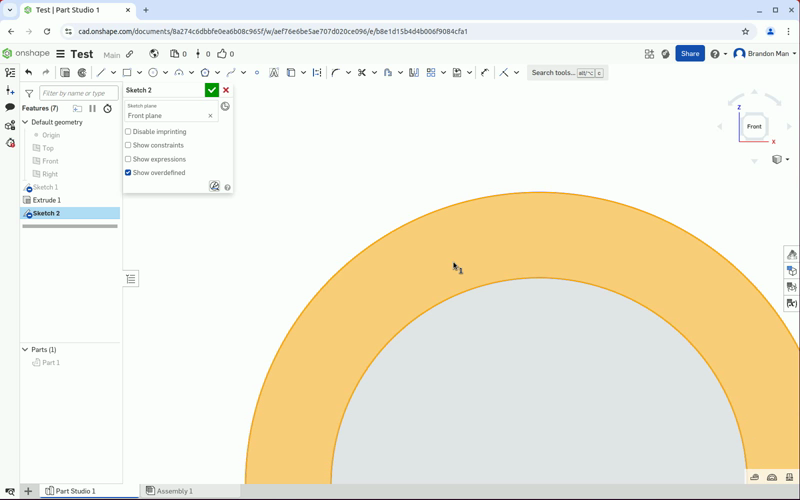
scroll(-6)
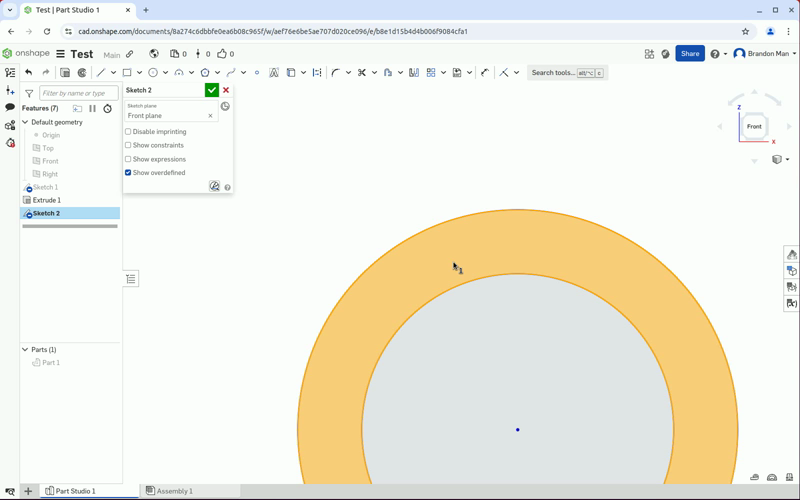
scroll(-6)
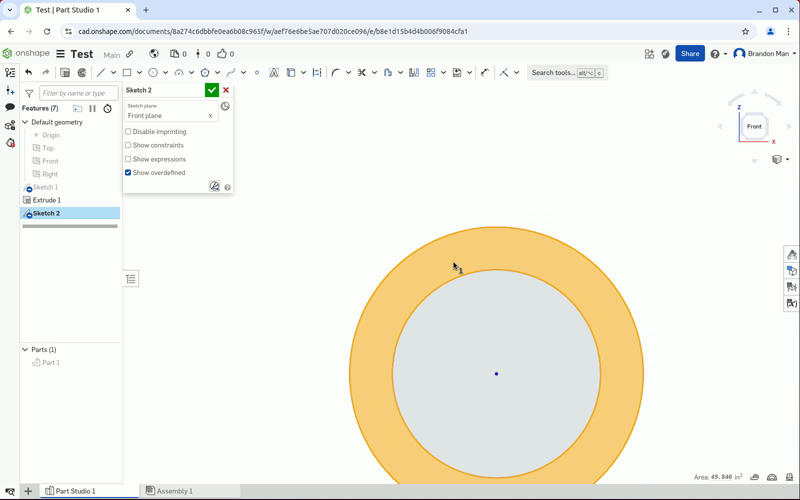
scroll(-6)
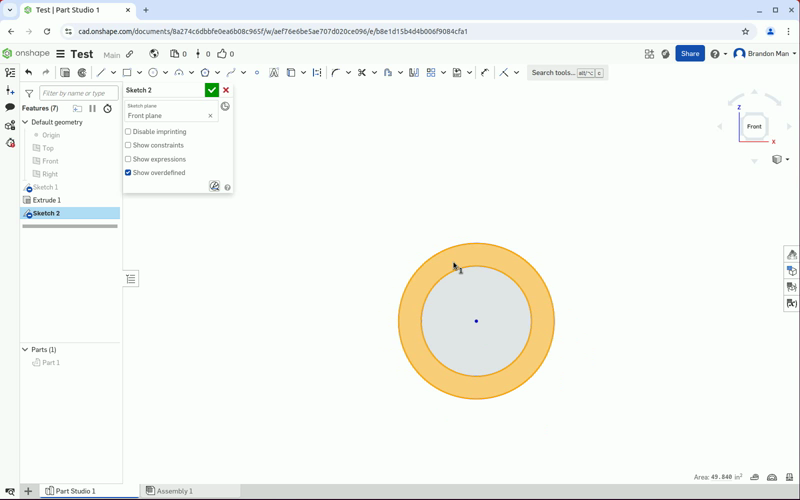
scroll(-6)
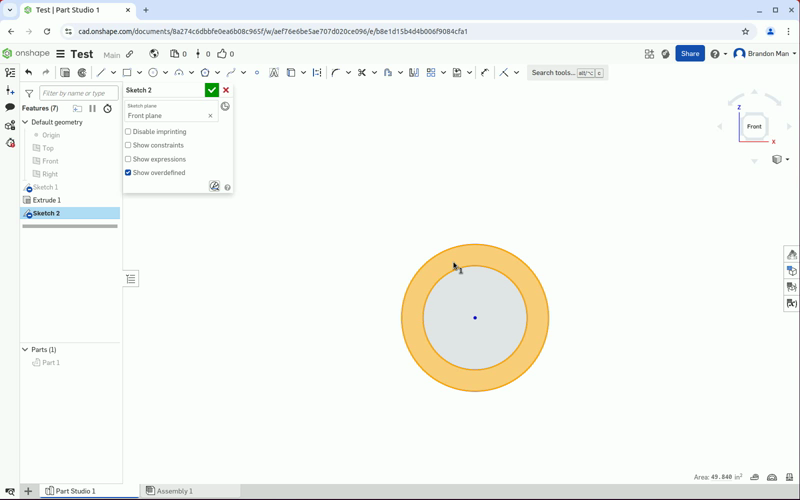
scroll(-6)
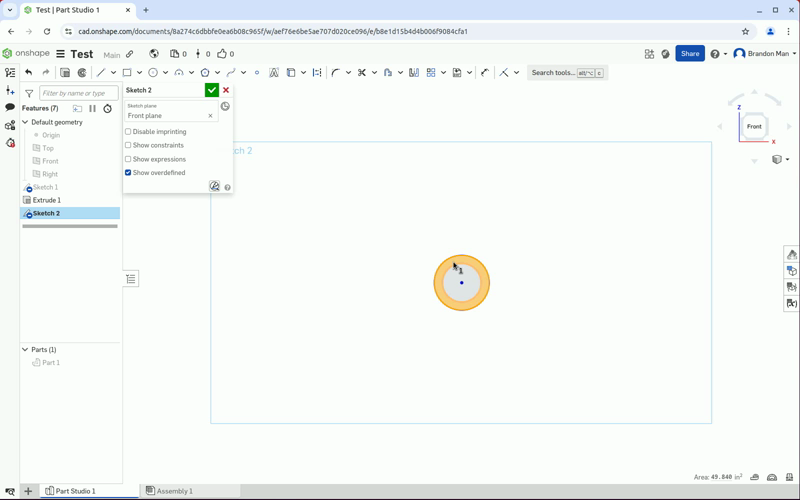
mouse_move(73, 352)
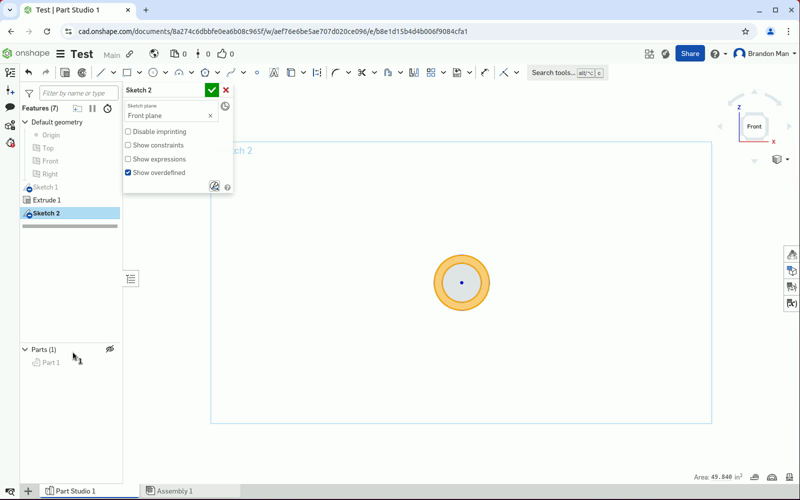
key(shift+y)
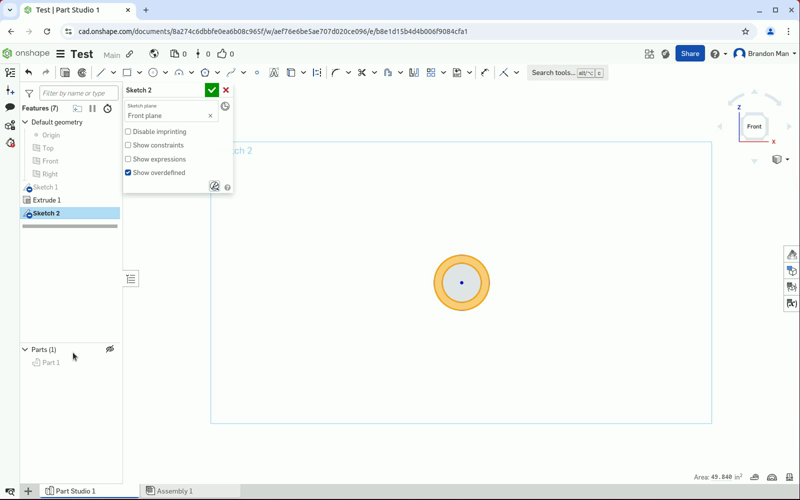
key(shift+e)
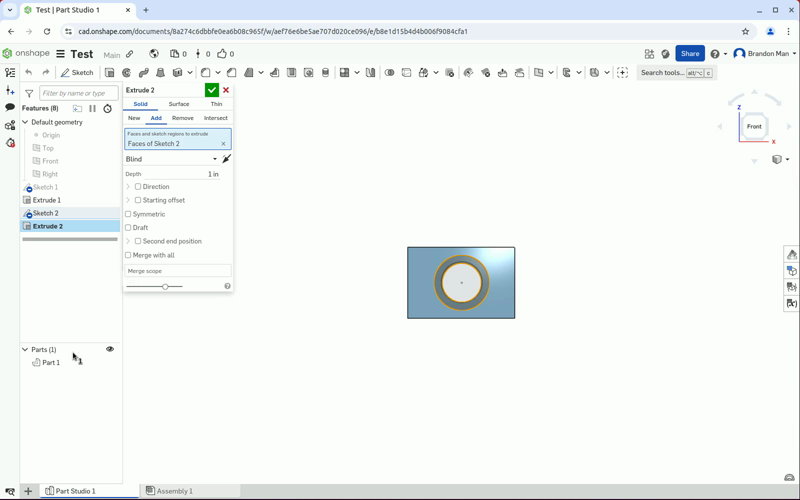
mouse_move(143, 106)
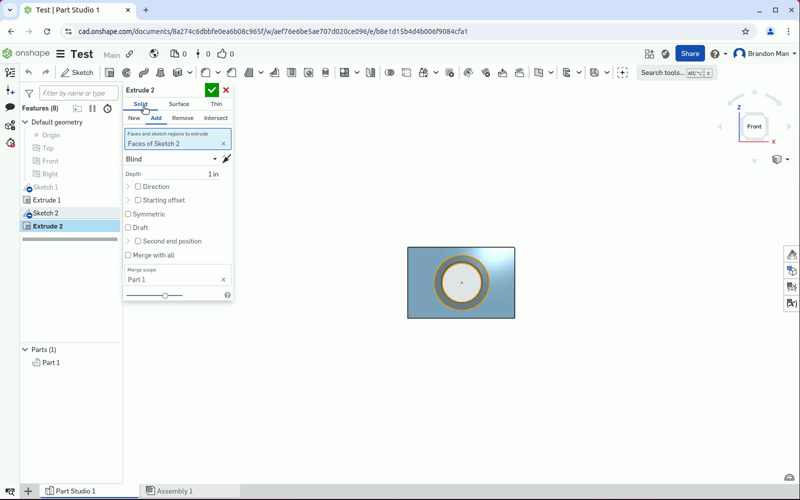
click(143, 106)
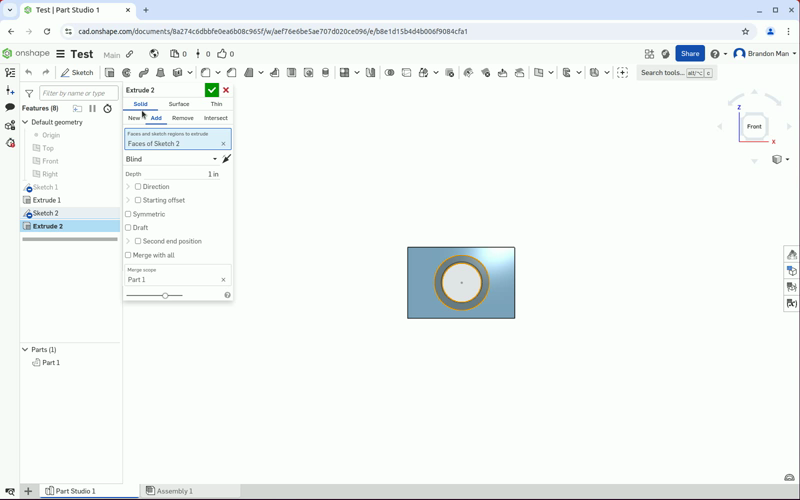
mouse_move(137, 120)
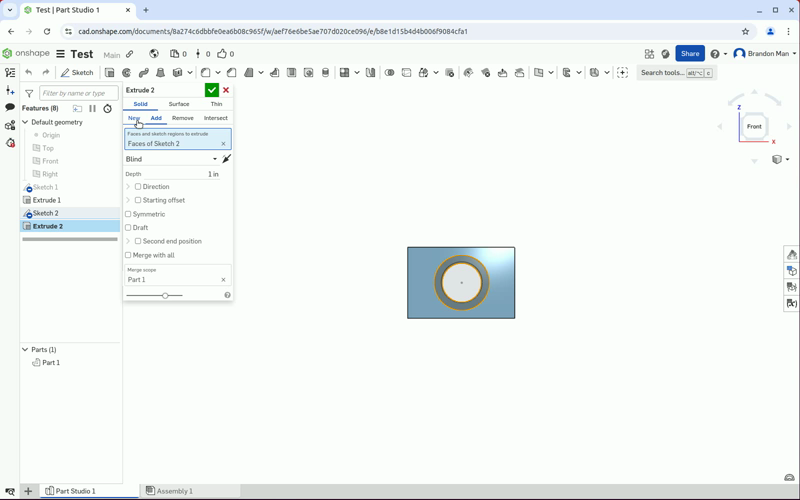
click(137, 120)
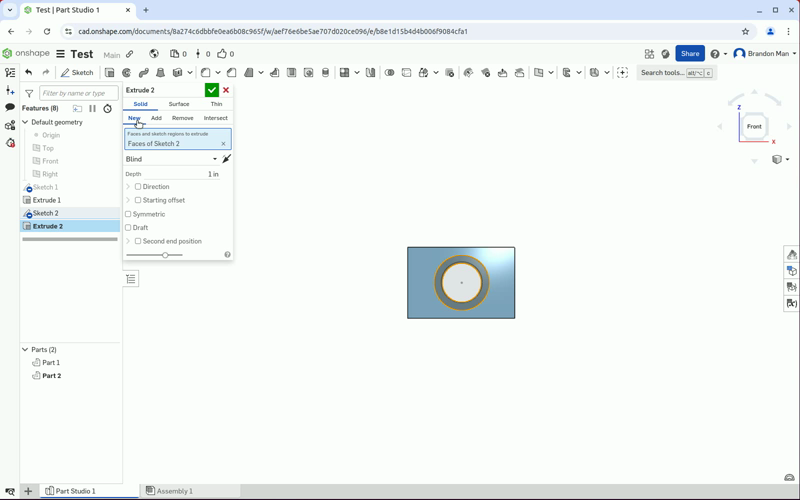
key(tab, 4)
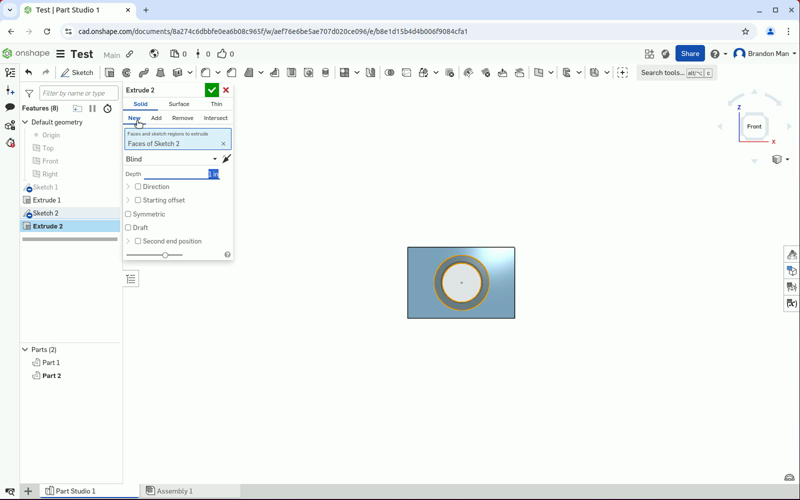
text(23.108)
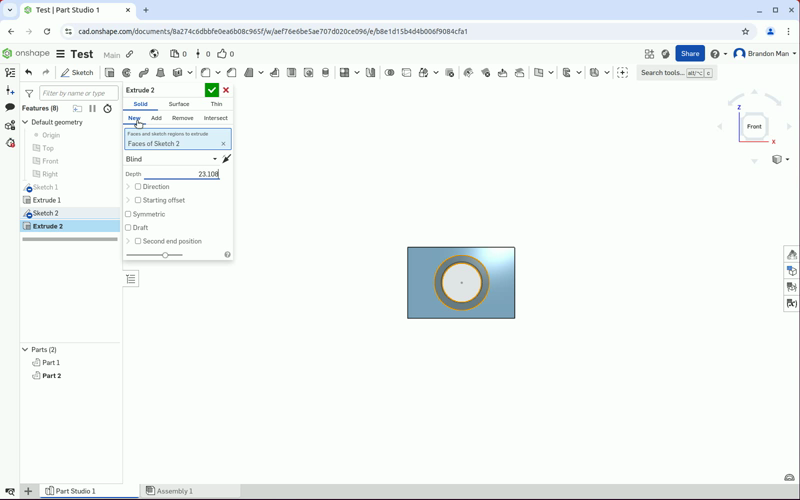
key(enter)
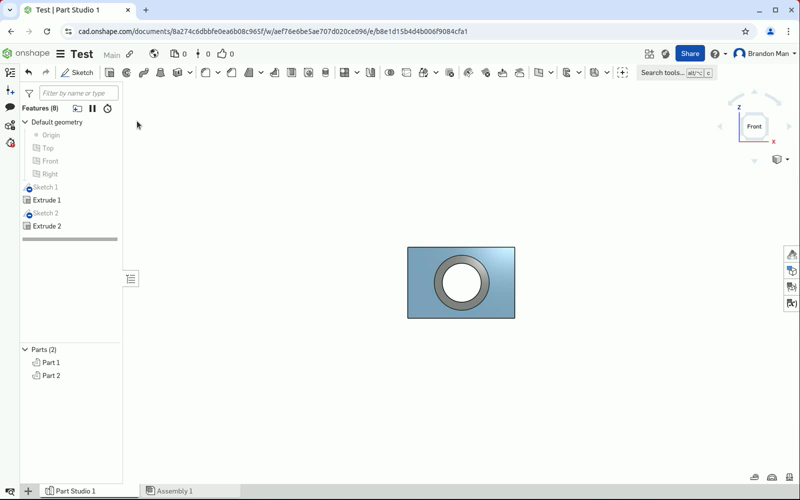
key(shift+h)
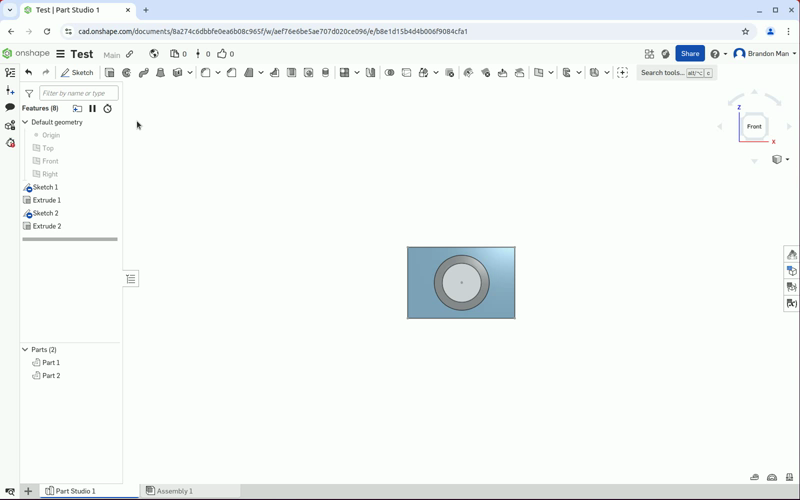
key(shift+h)
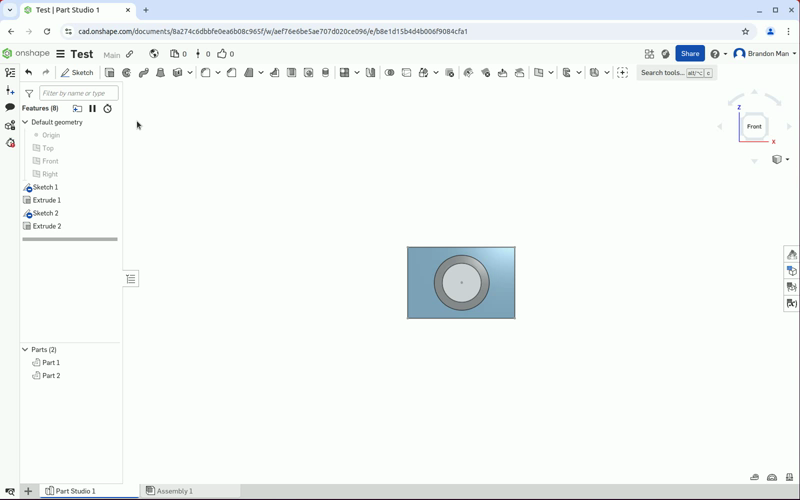
key(shift+7)
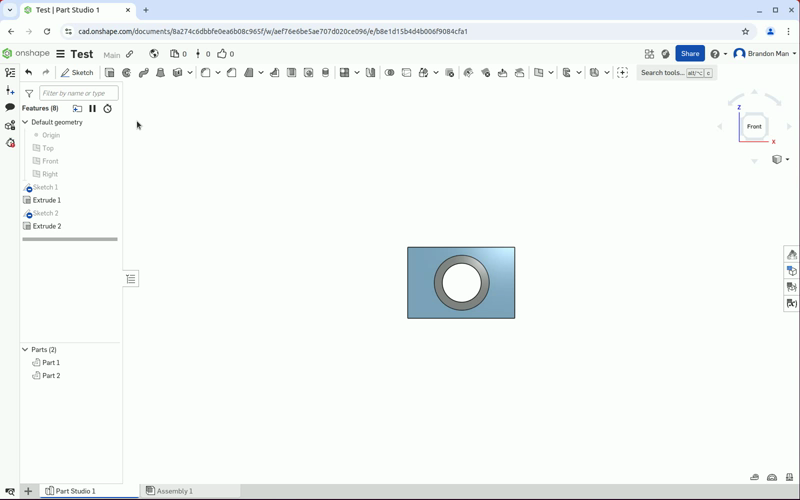
key(left, 2)
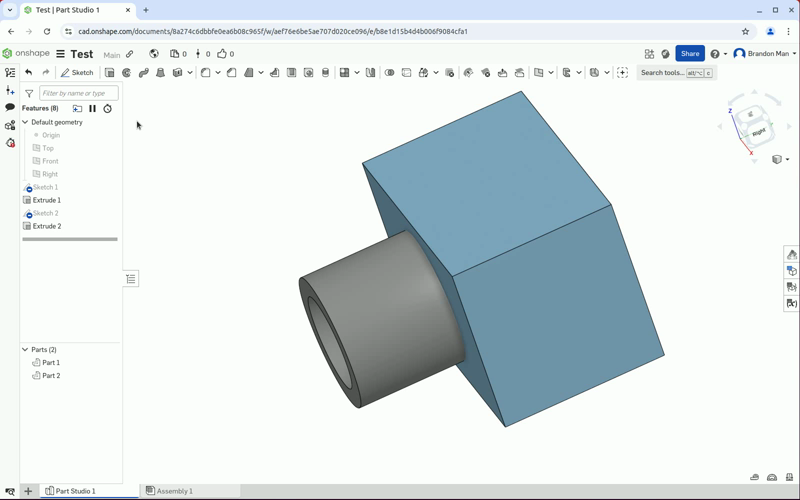
key(down, 2)
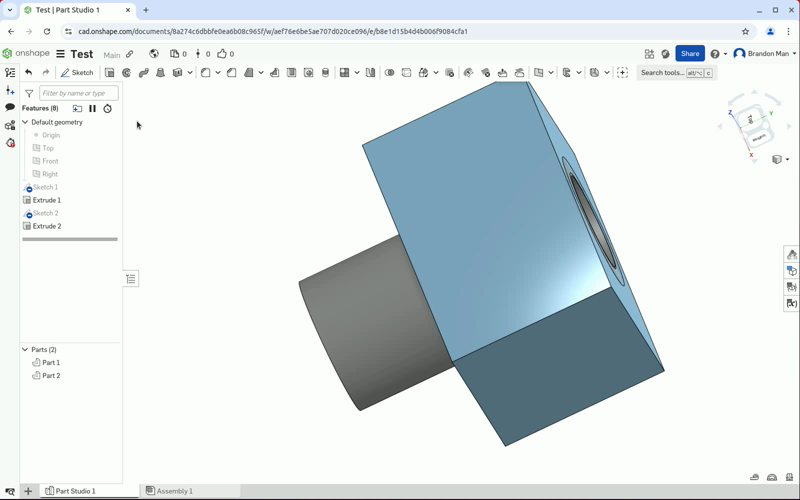
key(up, 2)
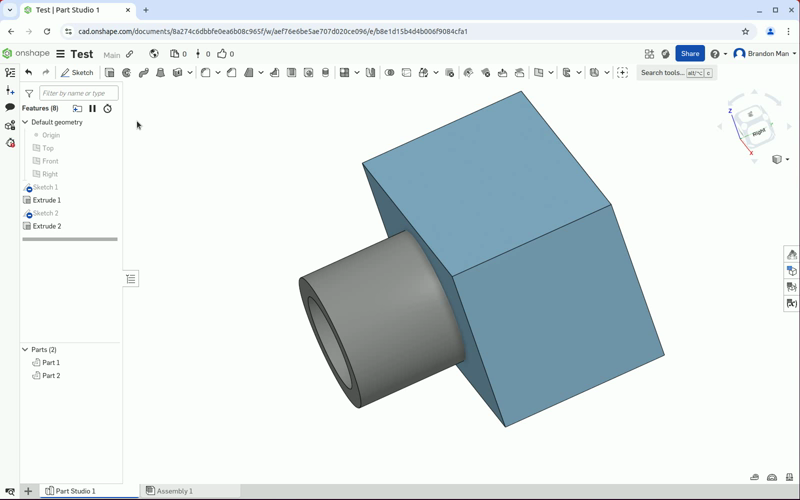
key(right, 2)
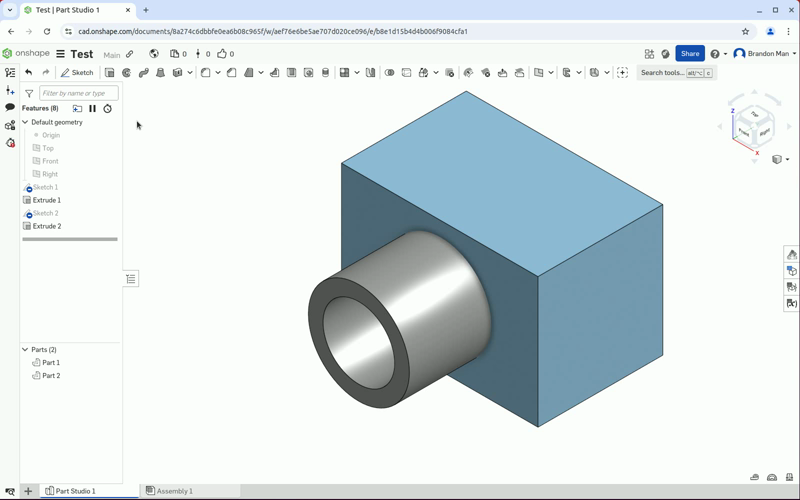
mouse_move(73, 189)
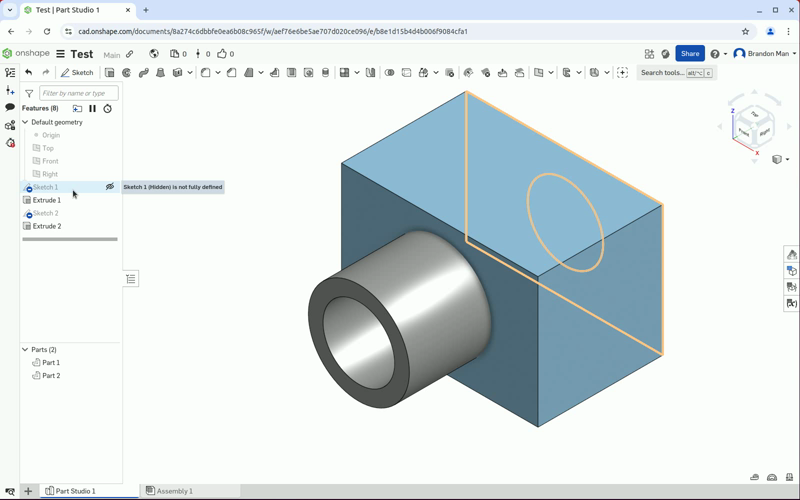
click(73, 189)